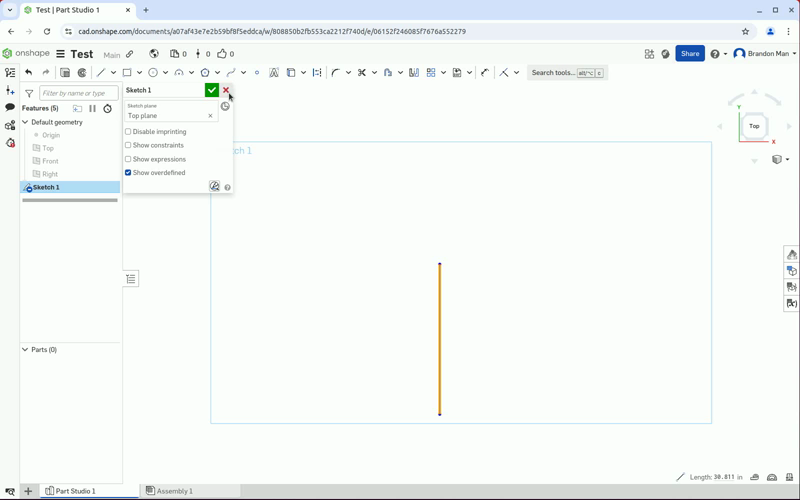
key(shift+h)
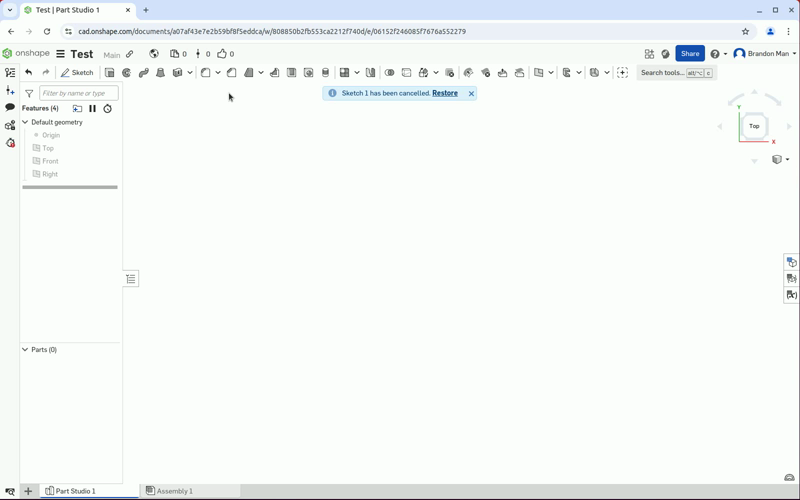
mouse_move(73, 352)
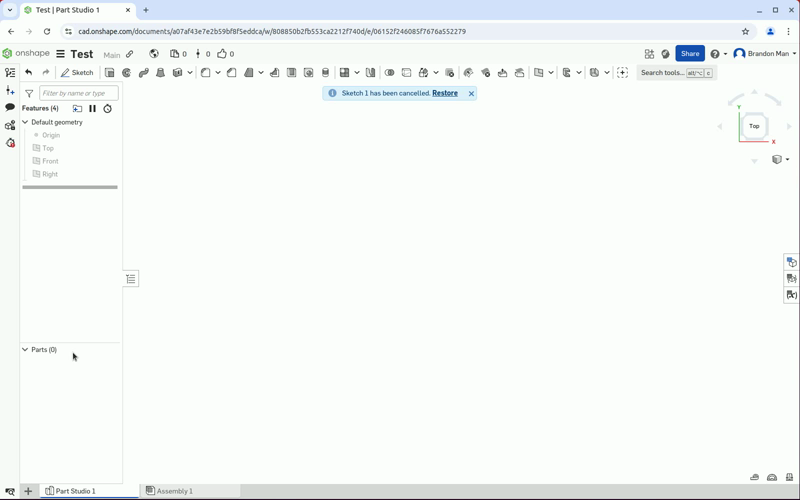
key(y)
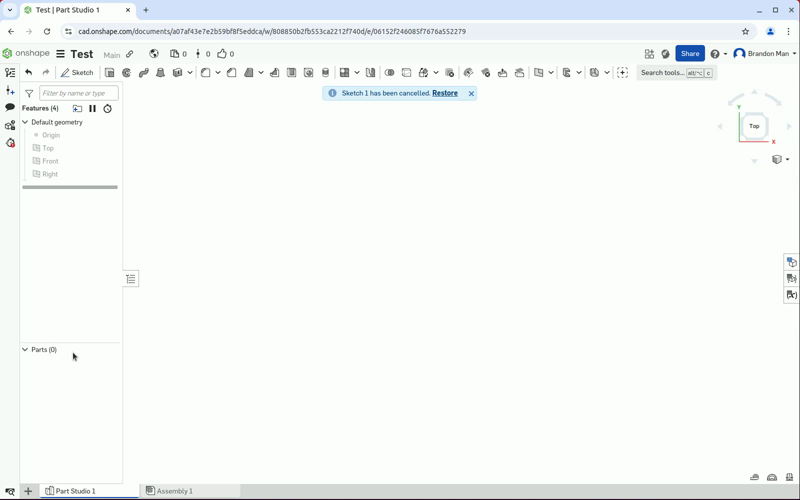
key(shift+p)
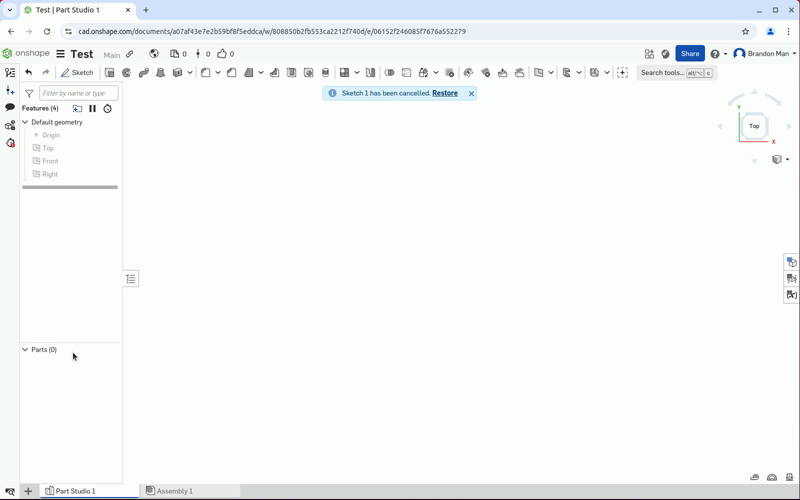
key(space)
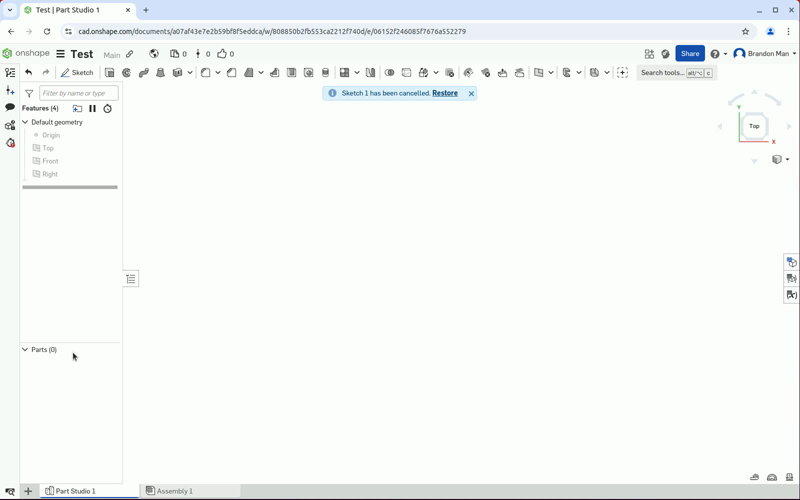
key_down(shift)
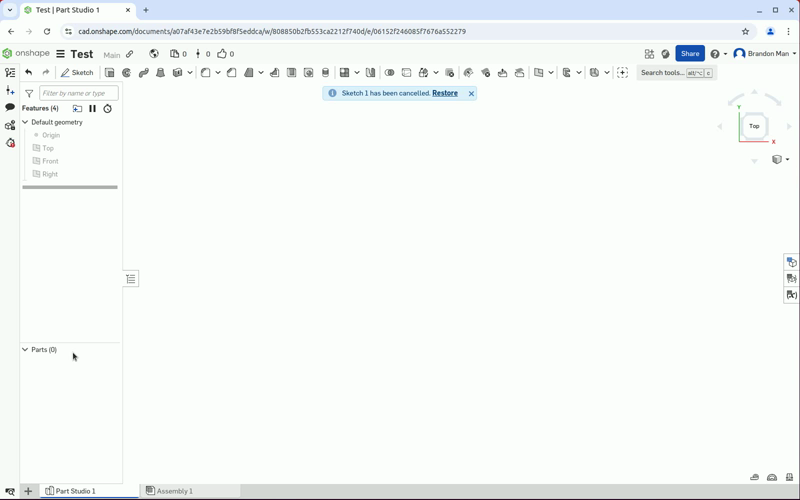
key(up)
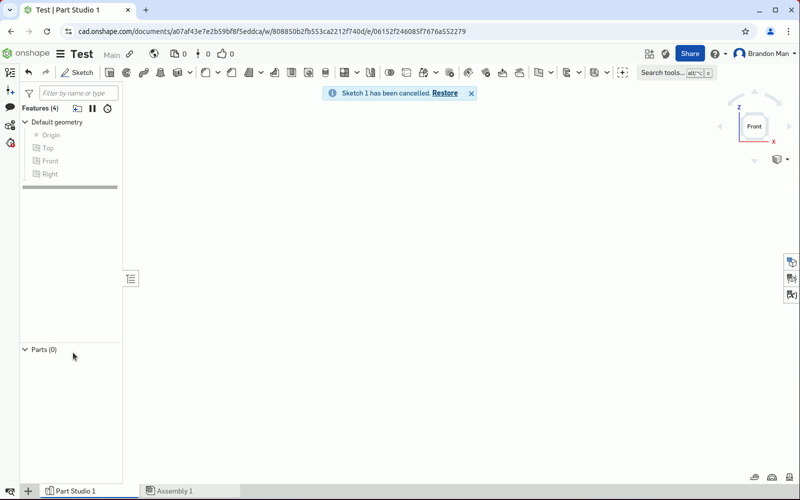
key_up(shift)
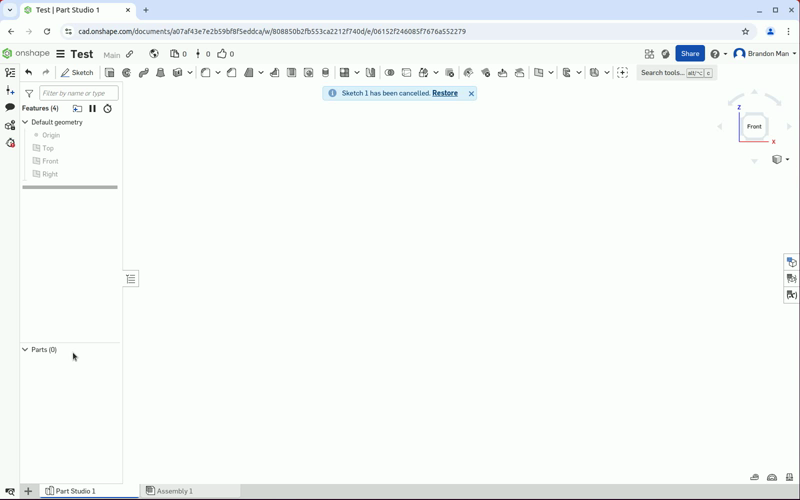
mouse_move(73, 352)
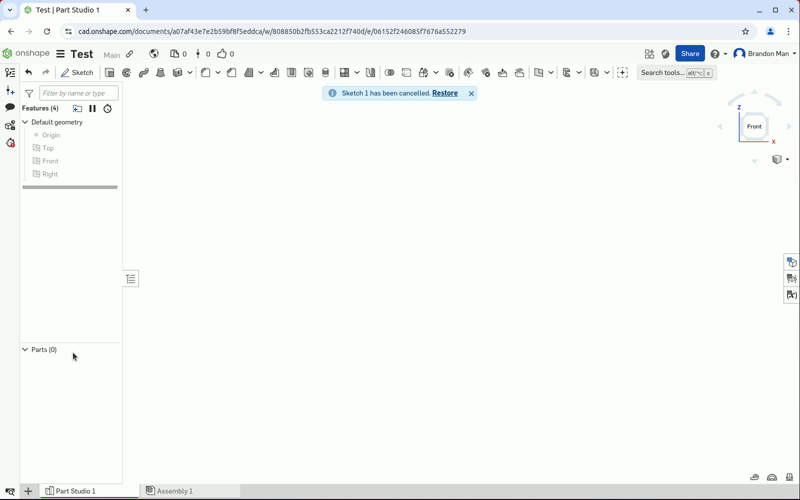
key(shift+y)
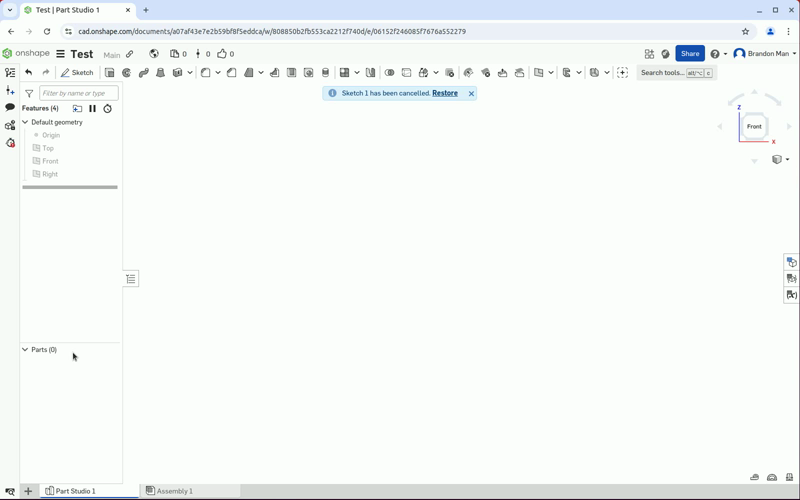
key(shift+s)
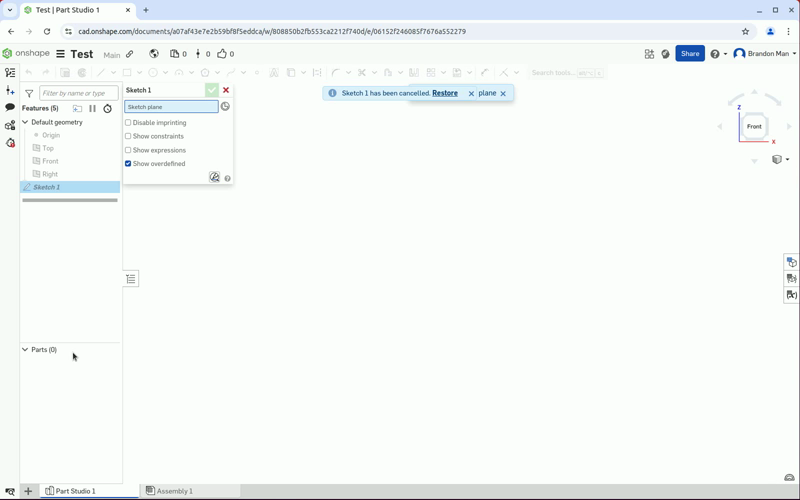
mouse_move(73, 163)
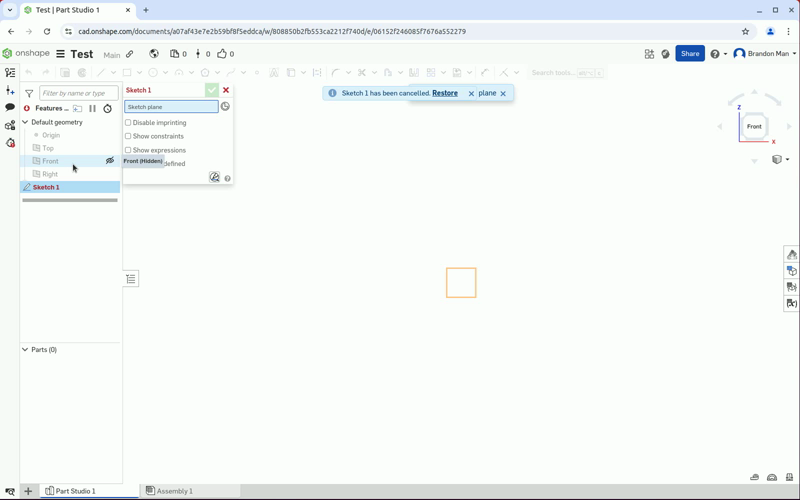
click(73, 163)
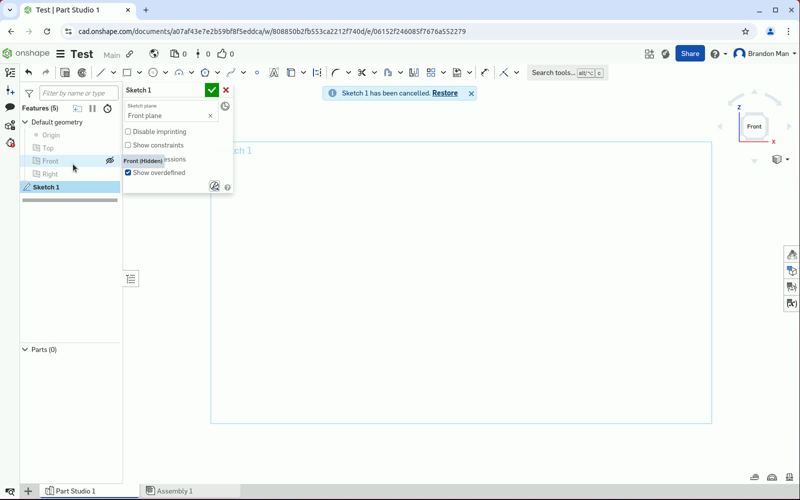
mouse_move(73, 352)
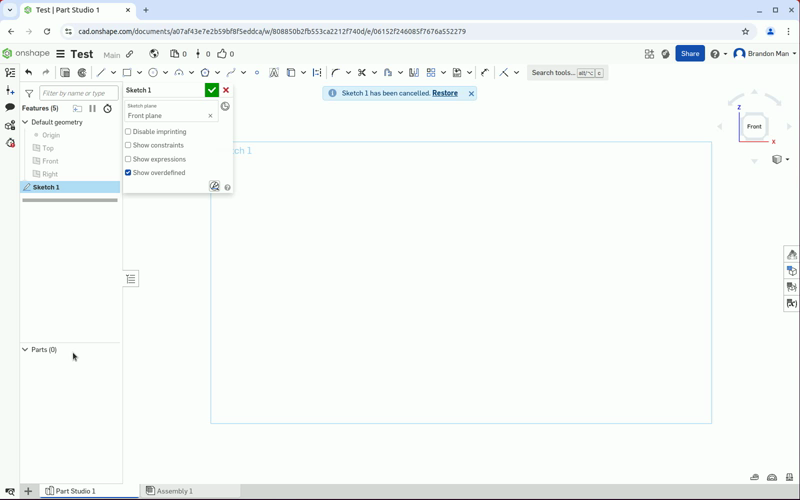
key(y)
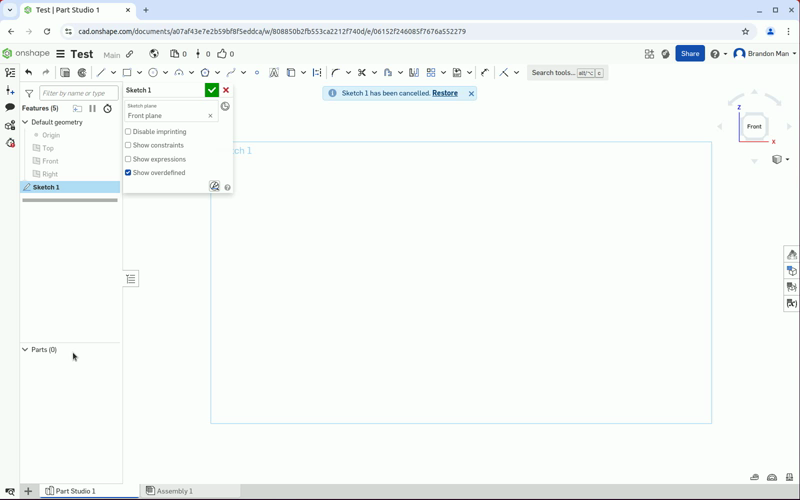
key(l)
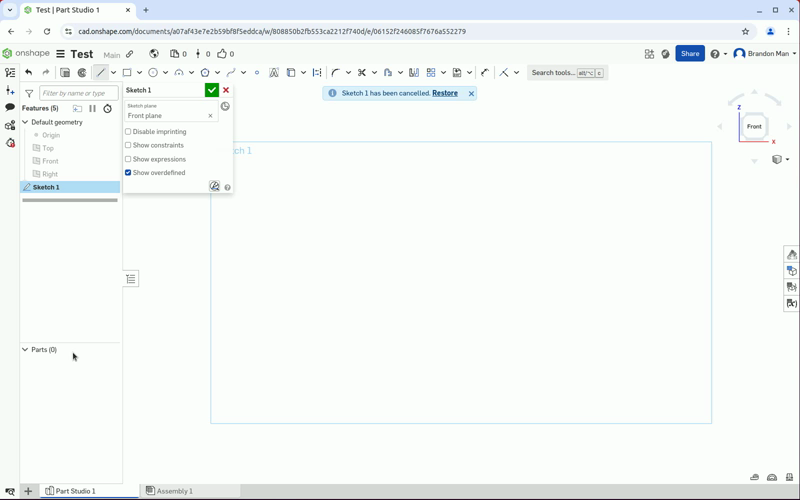
key_down(shift)
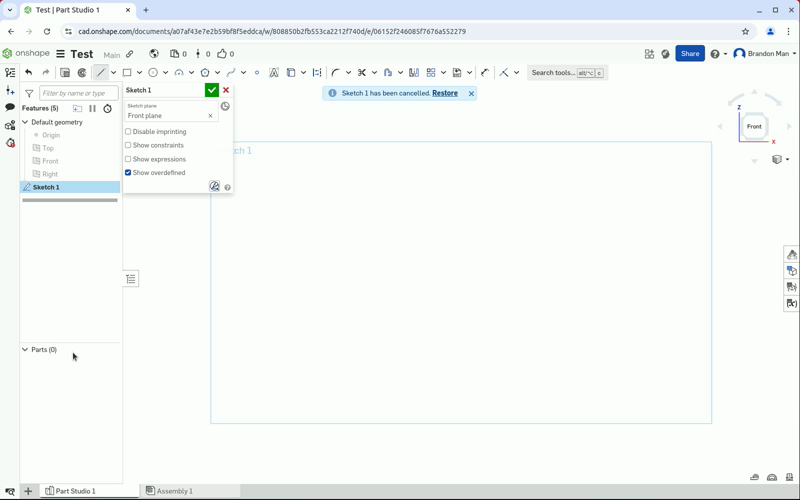
mouse_move(460, 282)
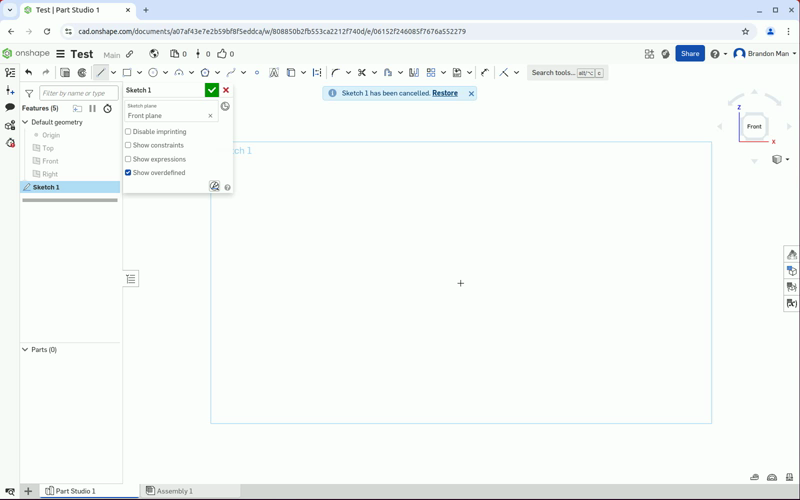
click(460, 282)
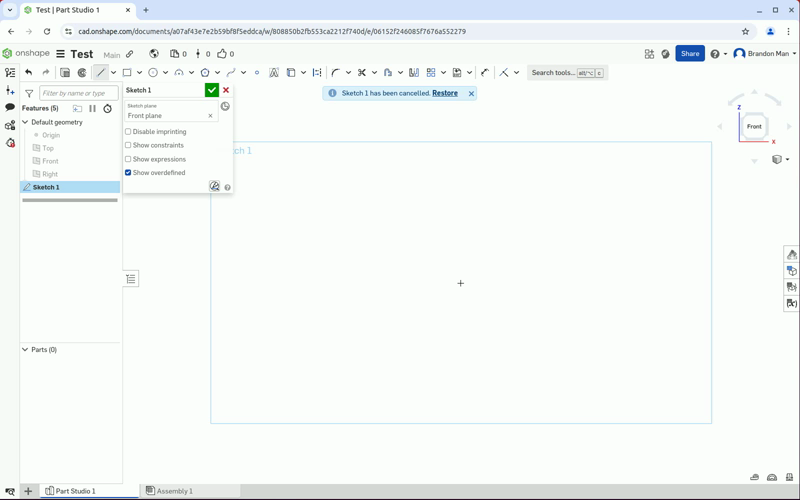
key_up(shift)
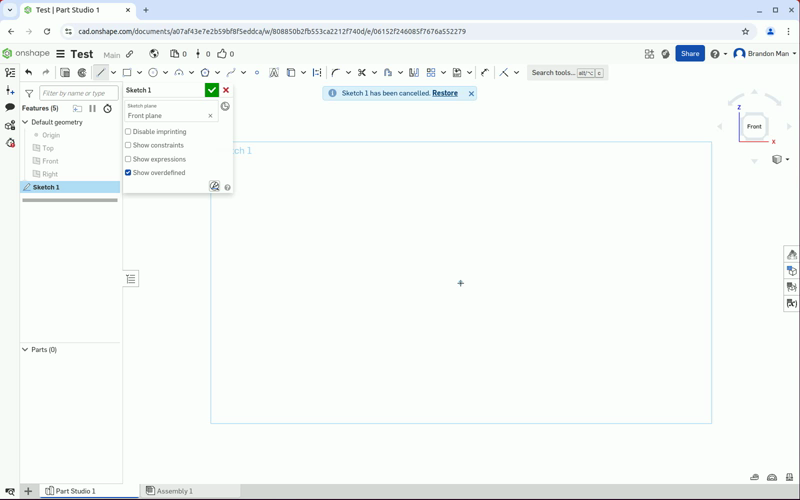
key_down(shift)
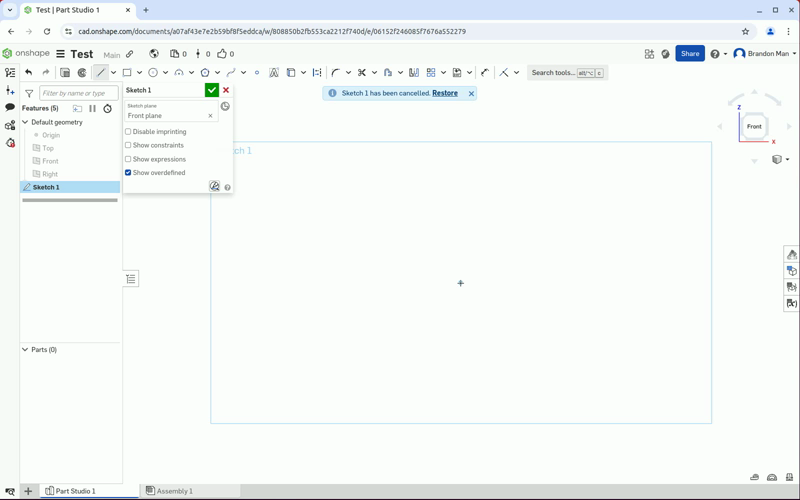
mouse_move(573, 282)
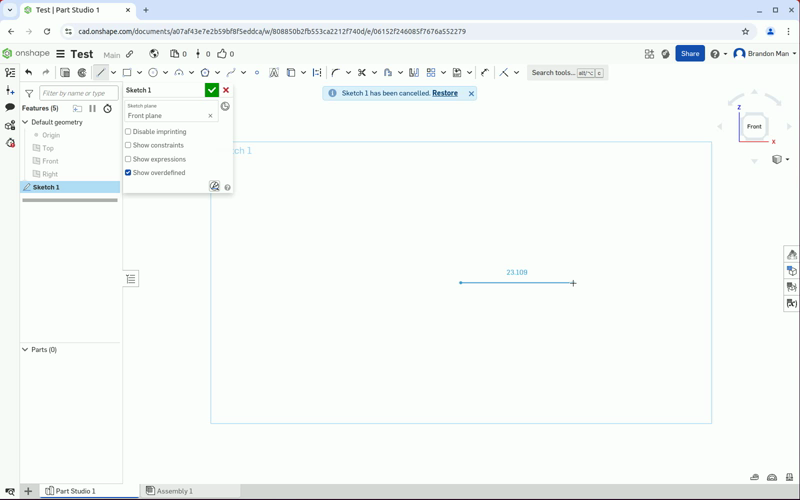
click(573, 282)
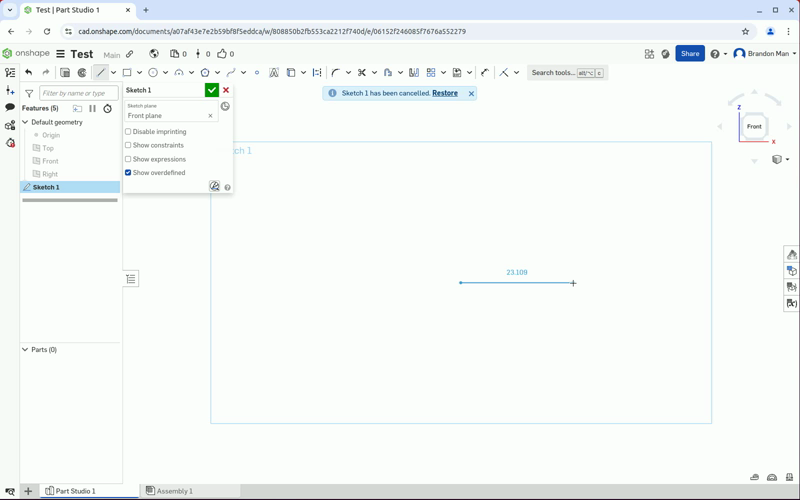
key_up(shift)
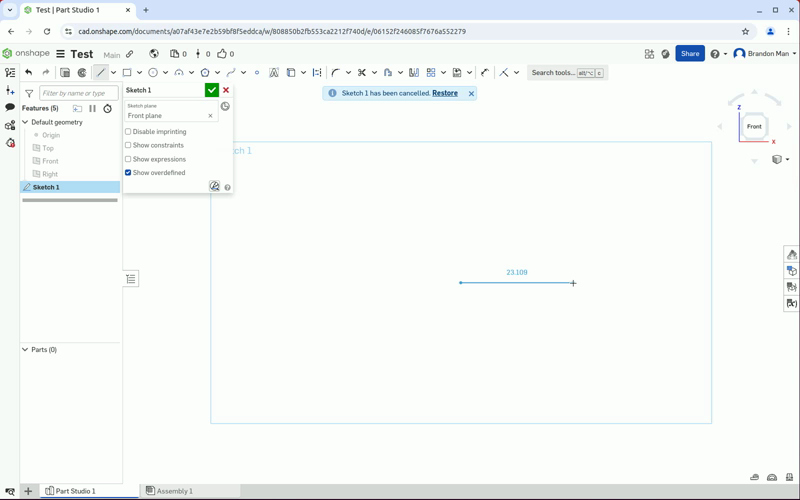
key_down(shift)
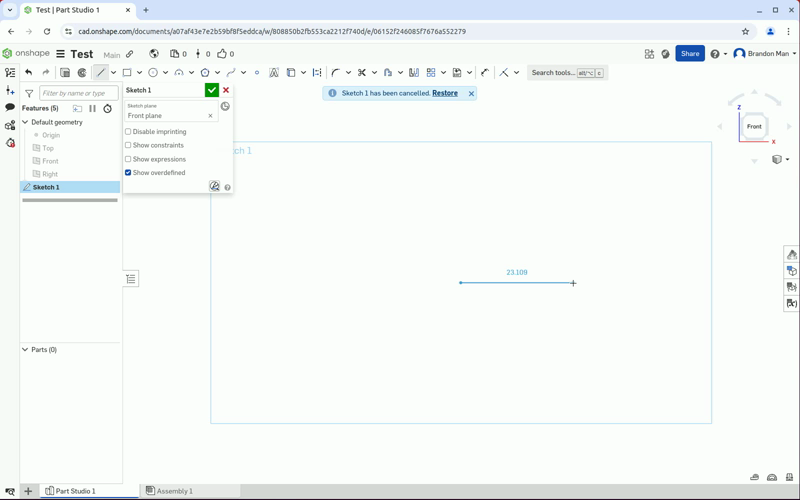
mouse_move(573, 170)
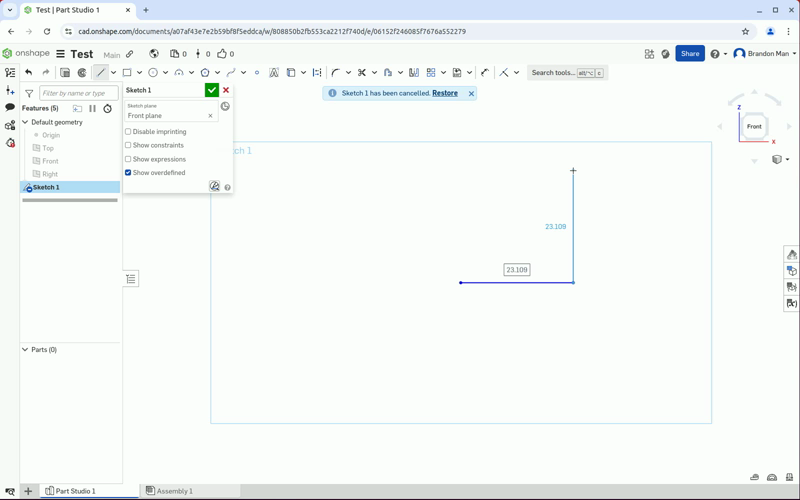
click(573, 170)
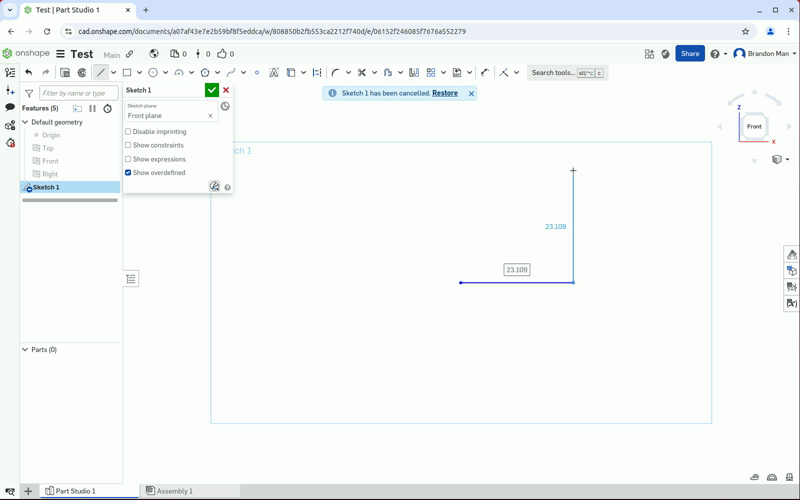
key_up(shift)
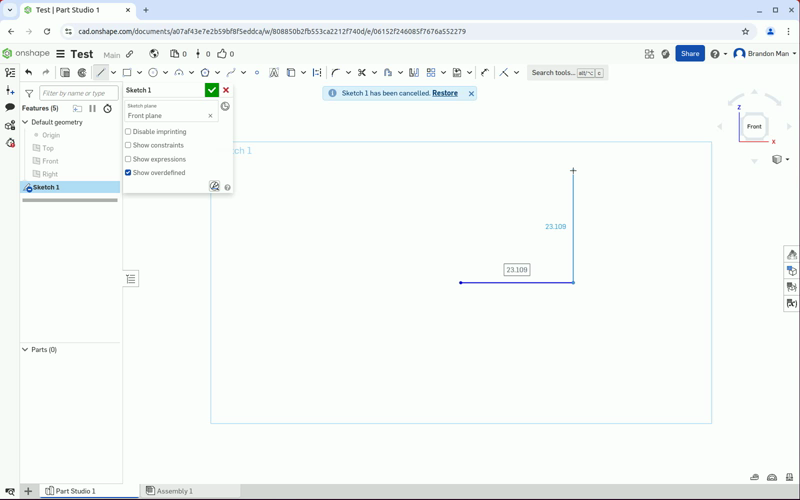
key_down(shift)
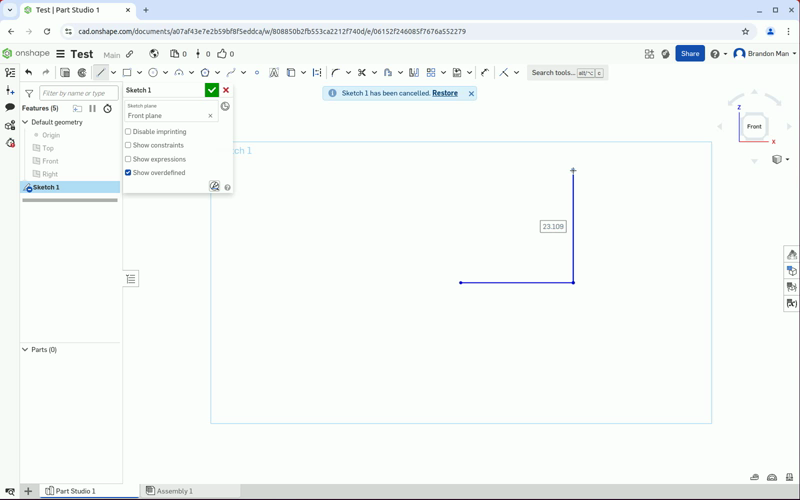
mouse_move(460, 170)
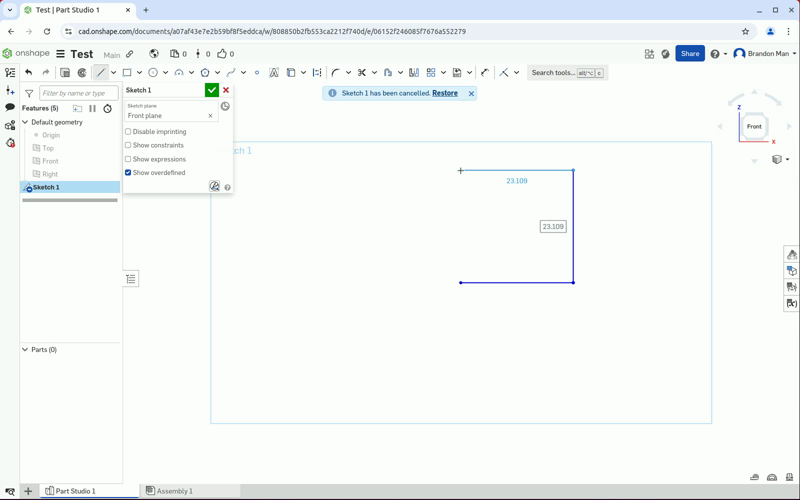
click(460, 170)
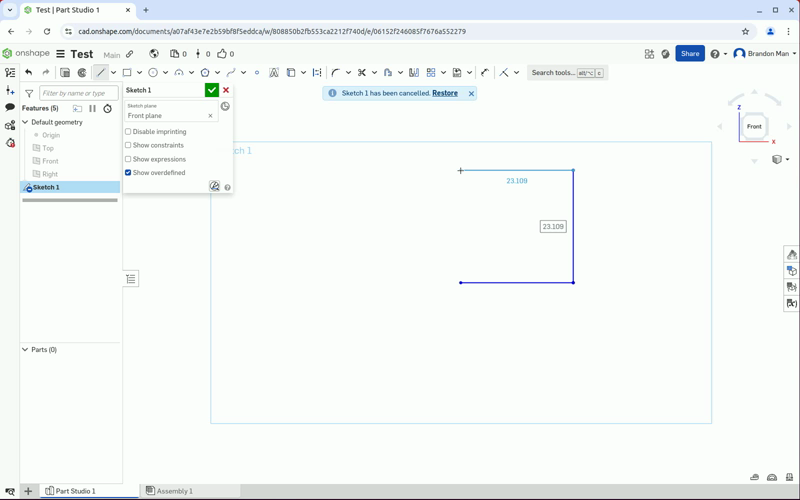
key_up(shift)
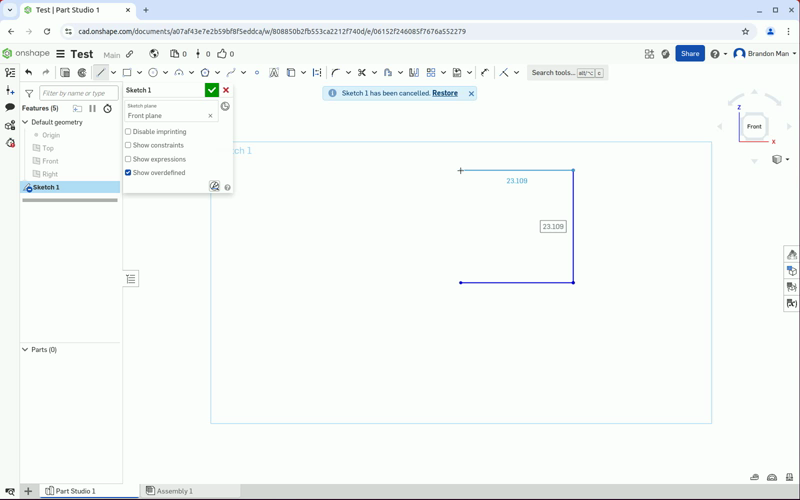
key_down(shift)
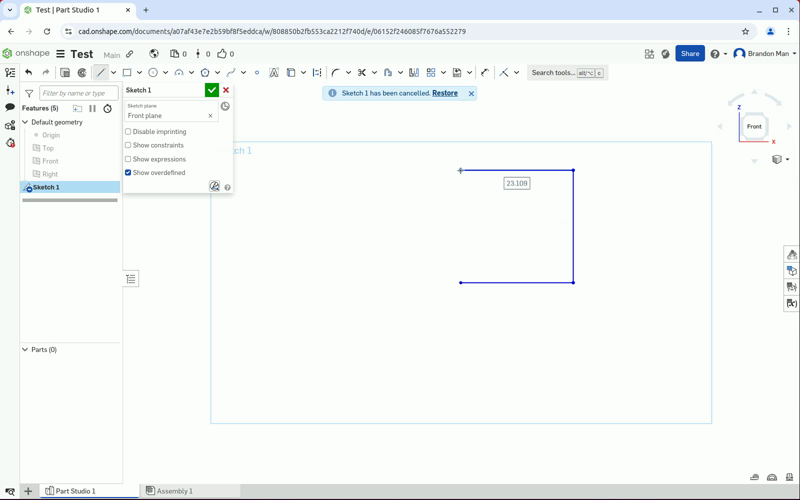
mouse_move(460, 282)
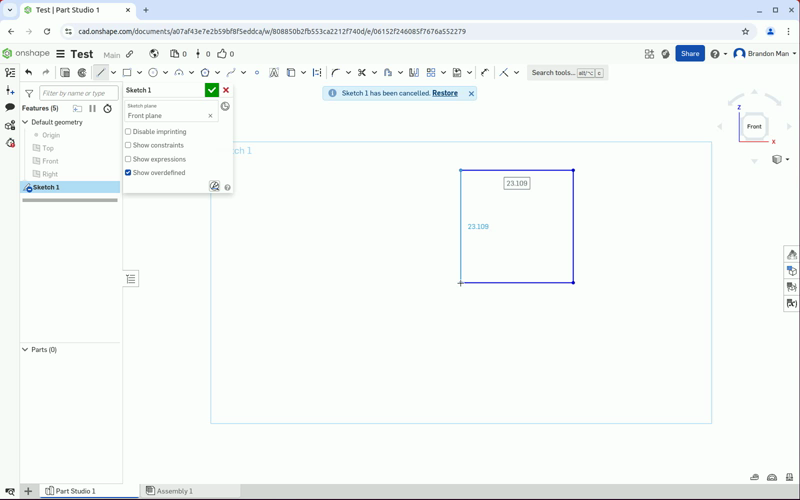
key_up(shift)
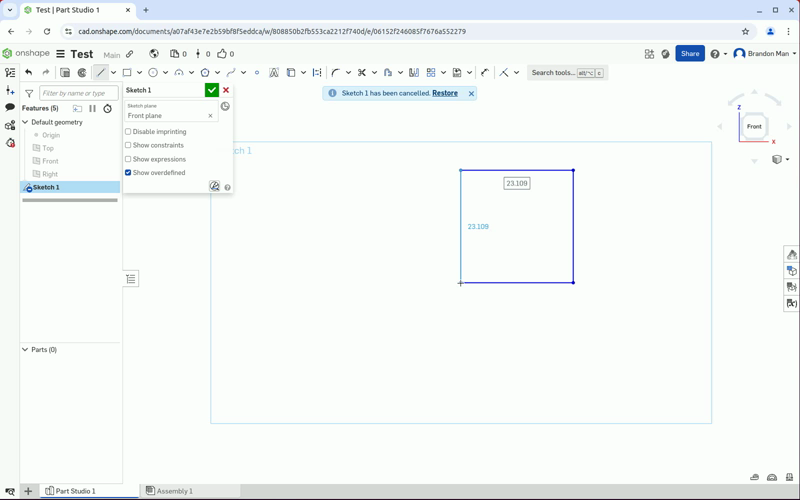
click(460, 282)
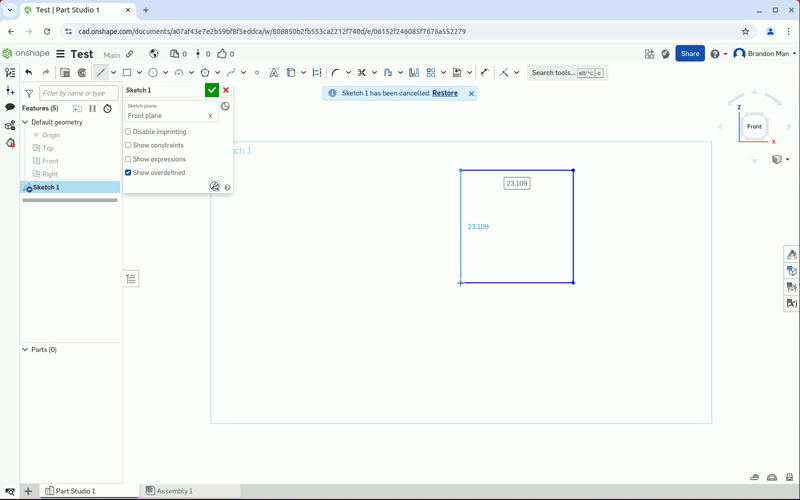
key(esc)
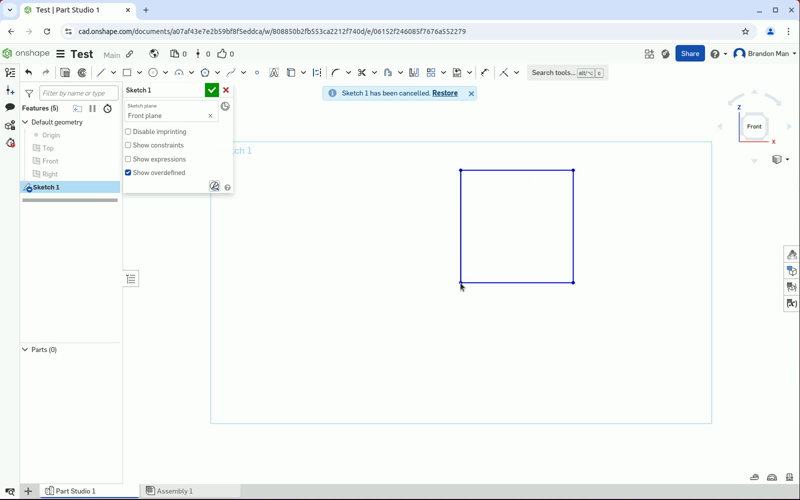
mouse_move(470, 238)
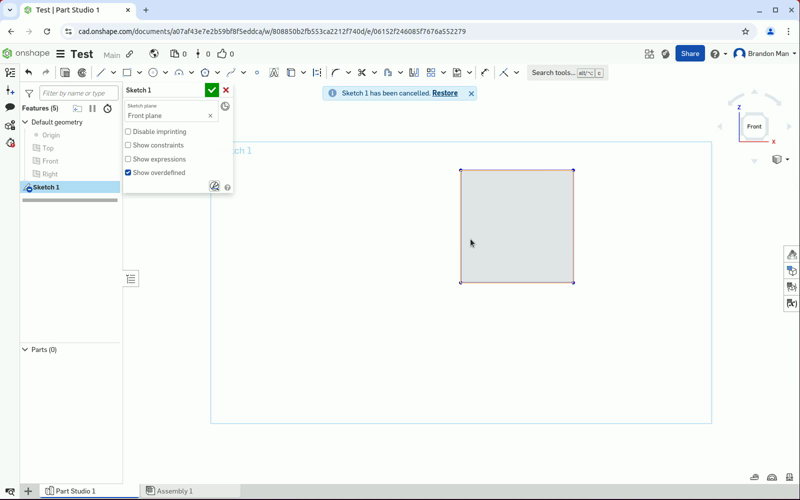
click(470, 238)
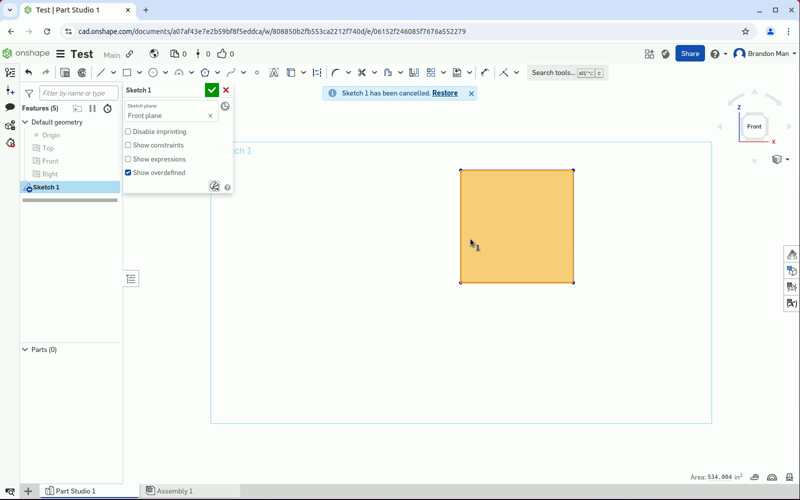
mouse_move(73, 352)
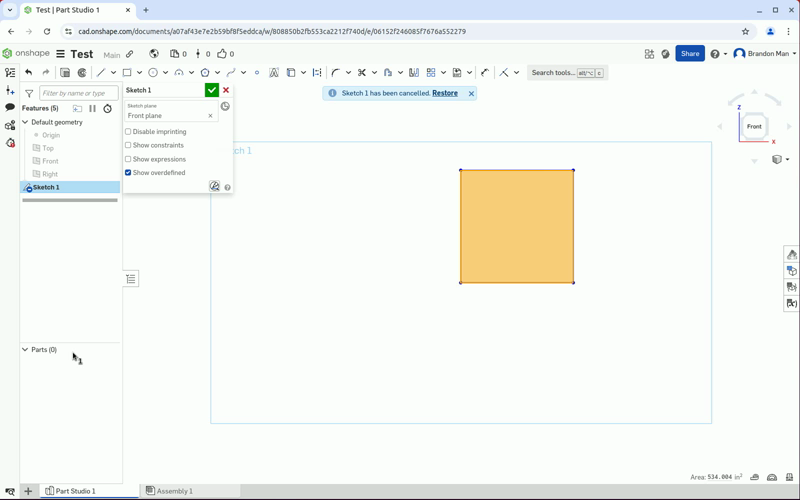
key(shift+y)
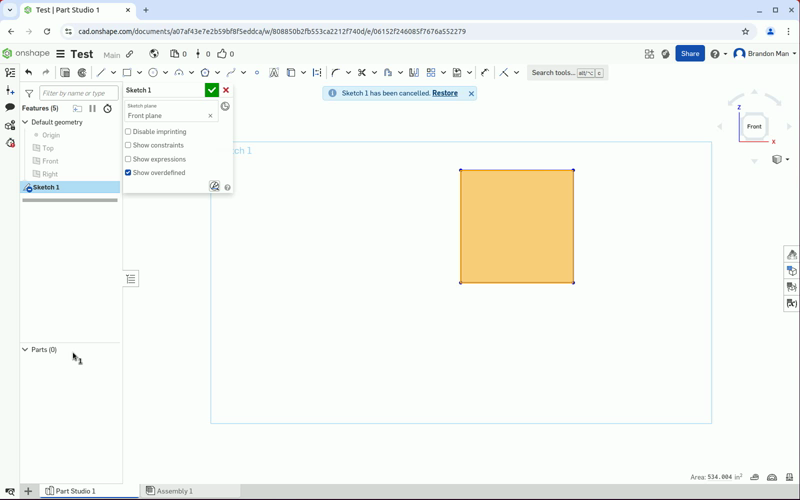
key(shift+e)
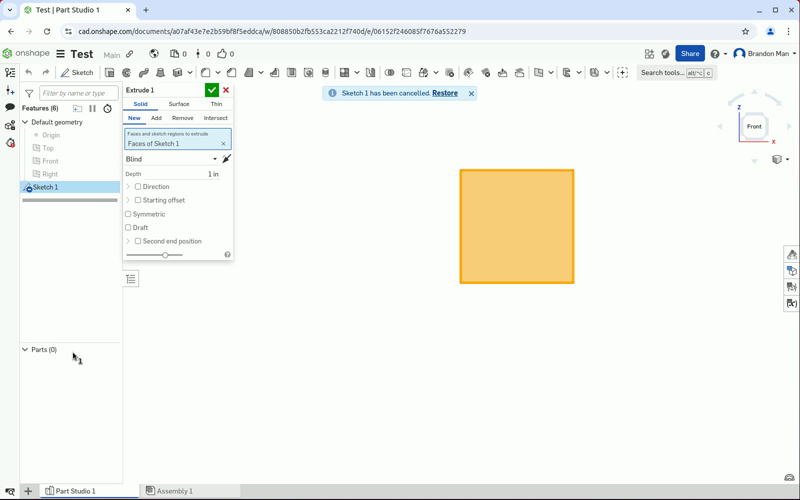
mouse_move(143, 106)
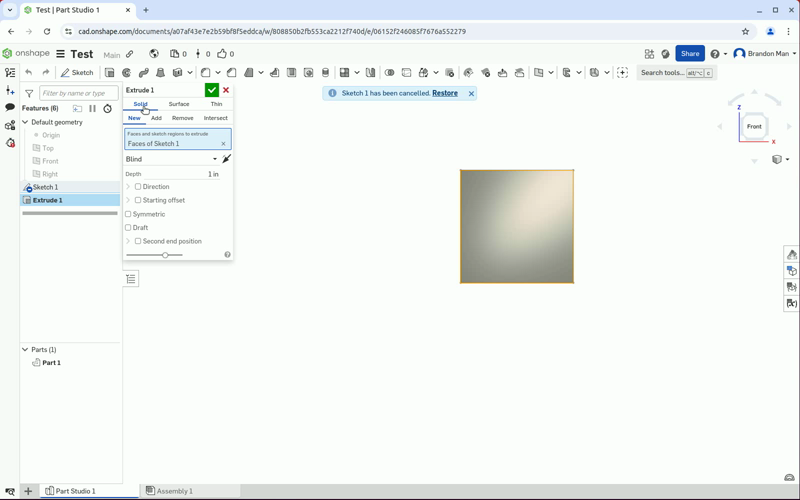
click(143, 106)
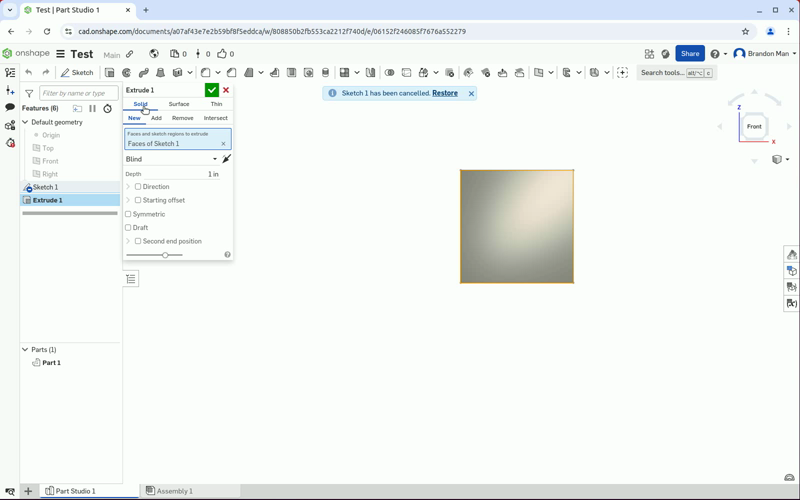
mouse_move(137, 120)
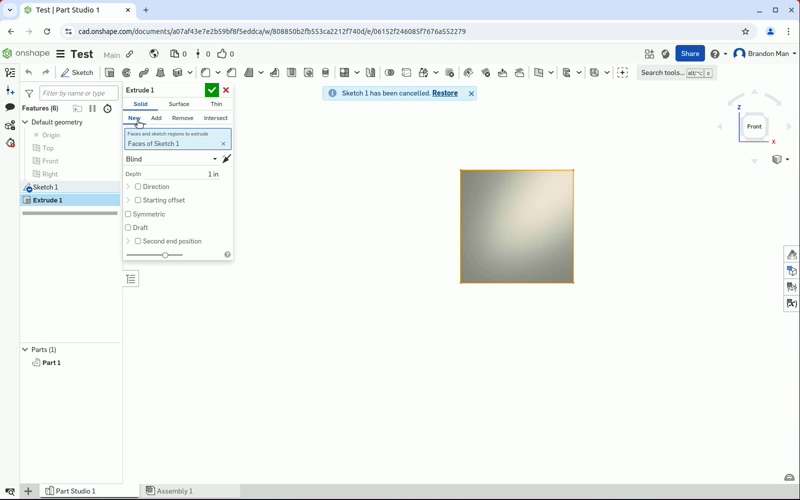
click(137, 120)
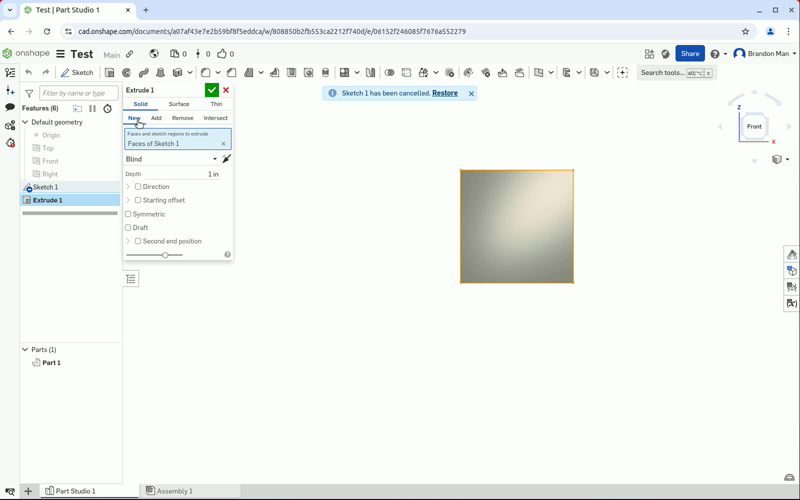
key(tab, 4)
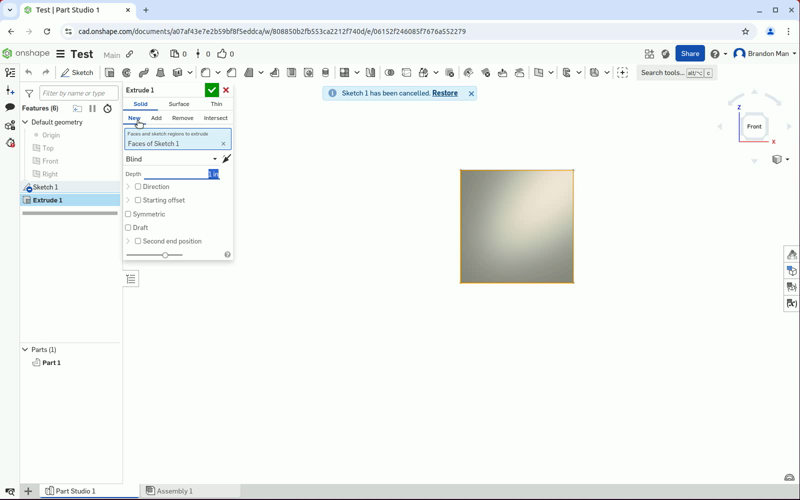
text(23.108)
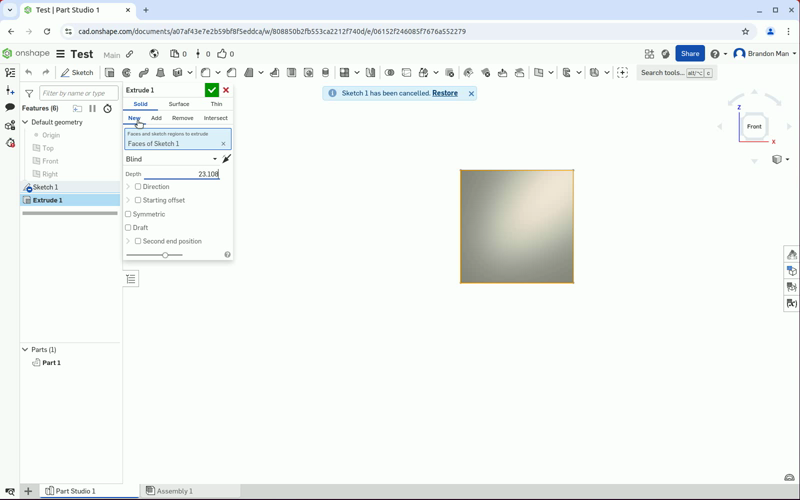
key(enter)
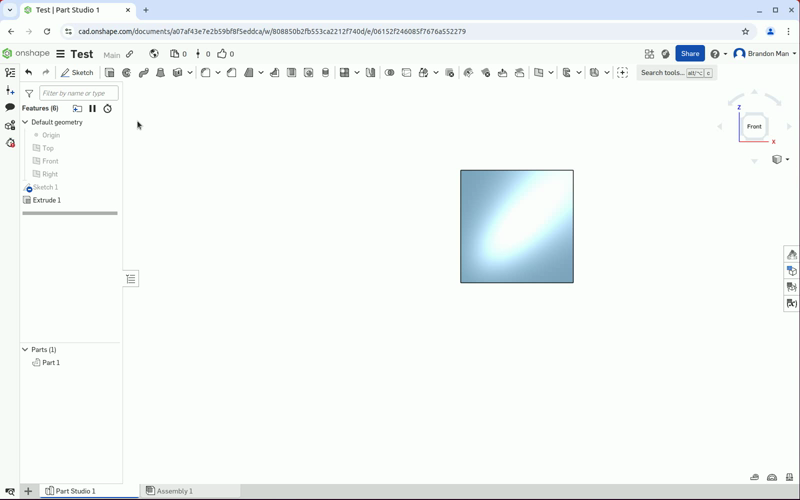
key(shift+h)
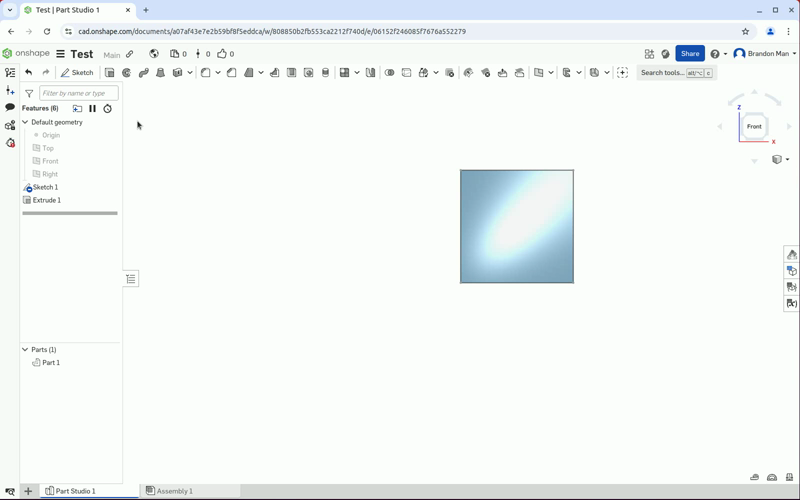
key(shift+h)
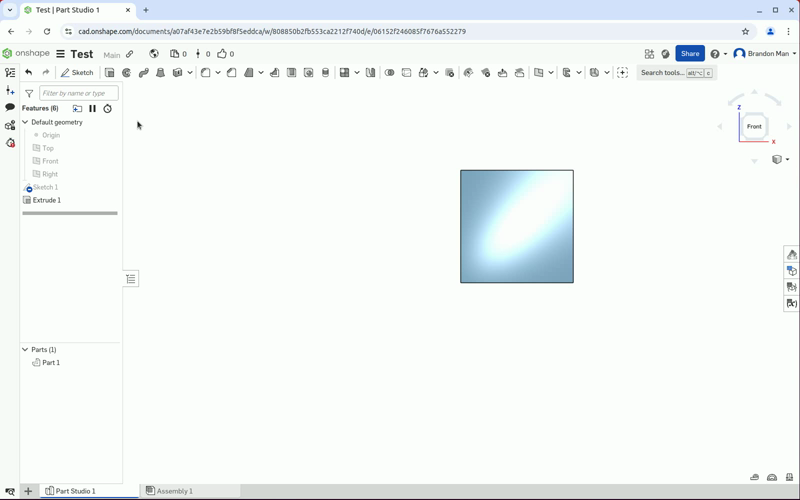
mouse_move(73, 189)
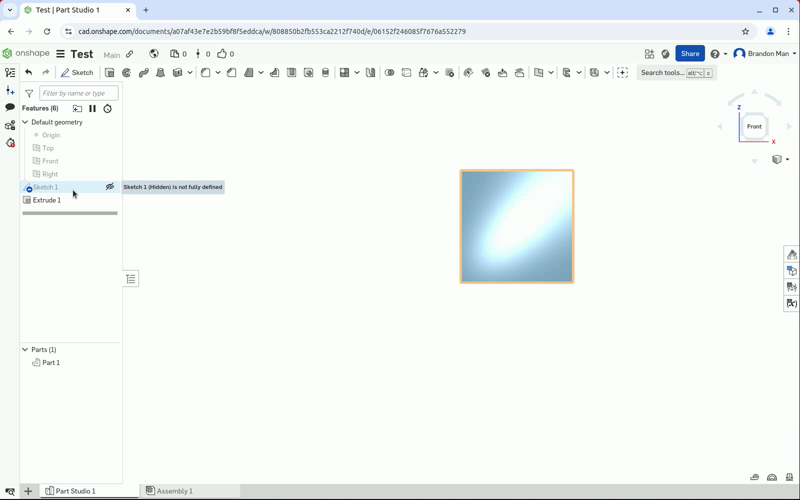
click(73, 189)
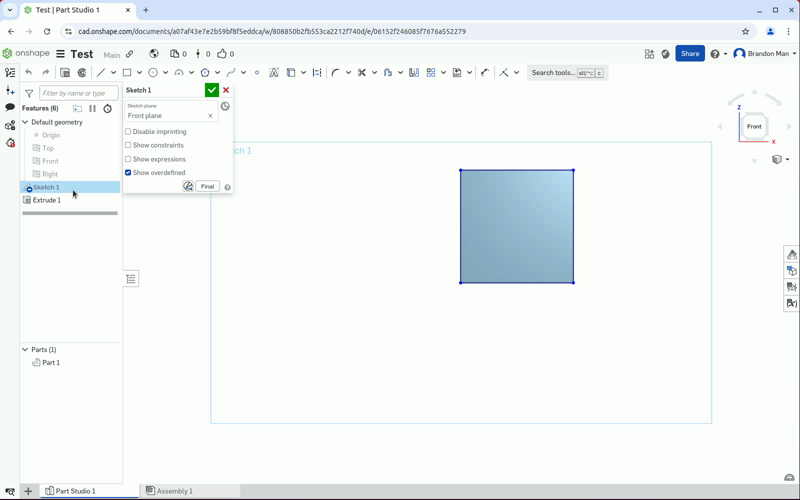
mouse_move(229, 92)
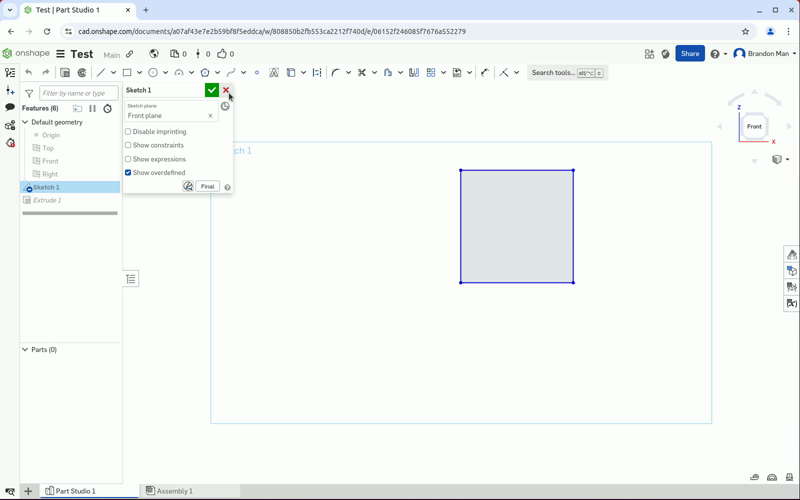
click(229, 92)
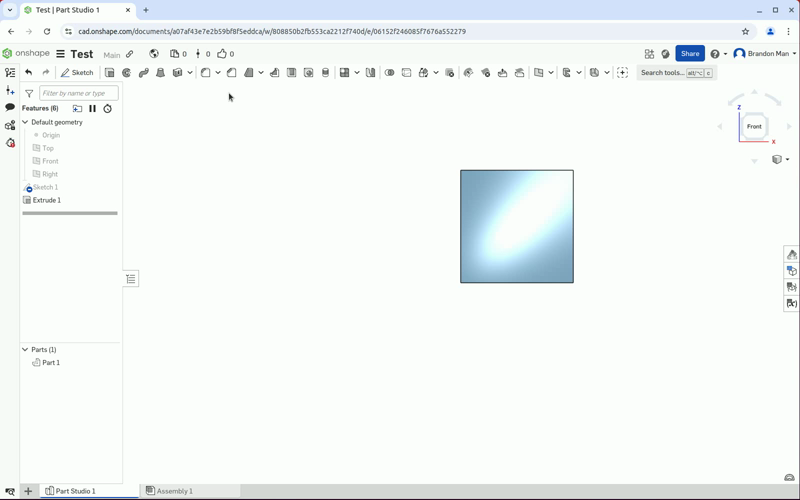
mouse_move(73, 352)
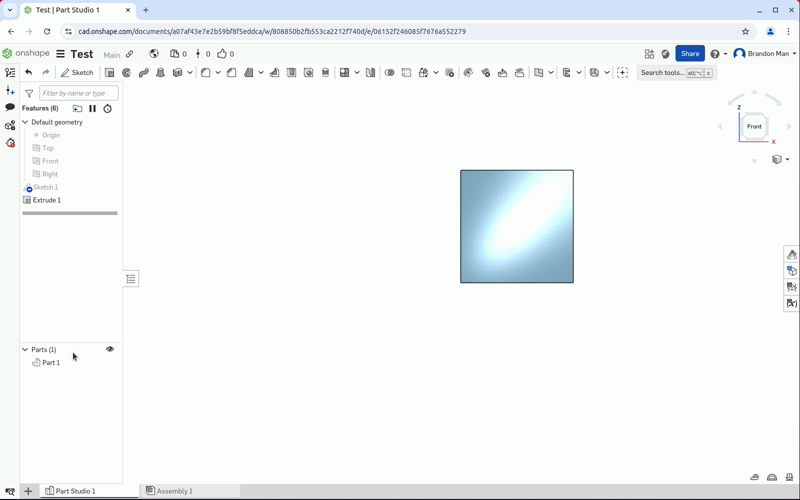
key(y)
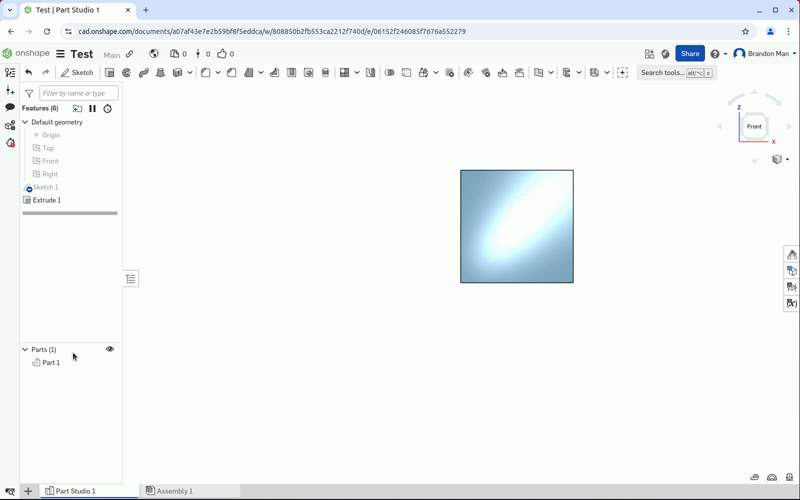
key(shift+p)
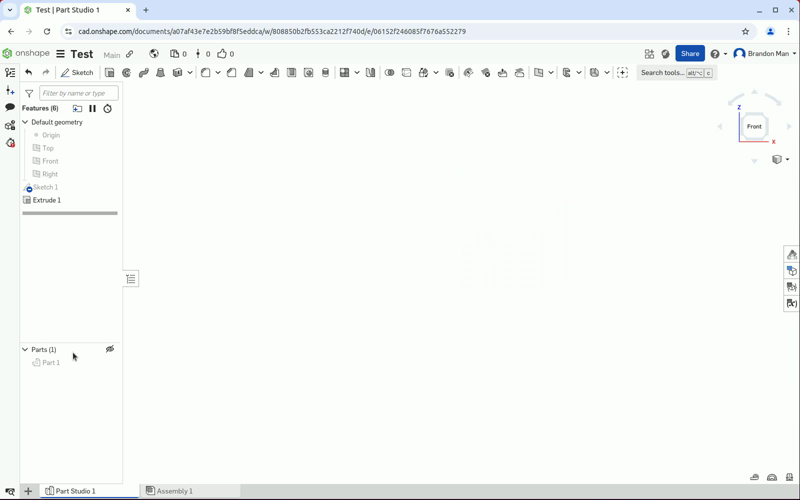
key(space)
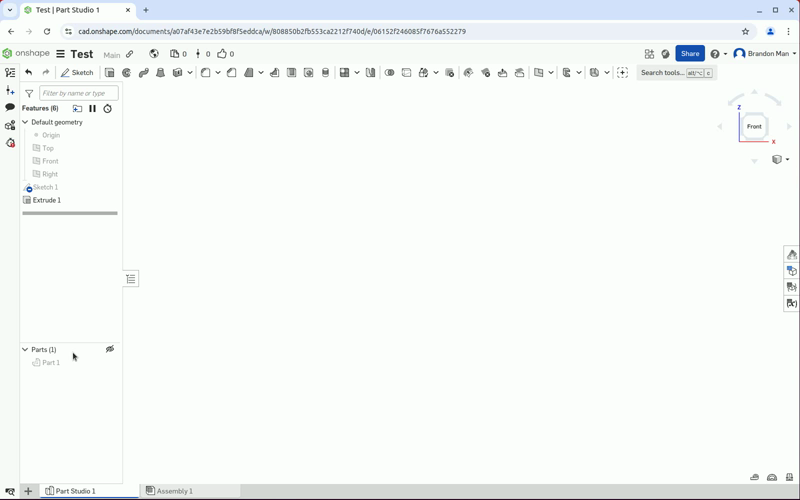
key_down(shift)
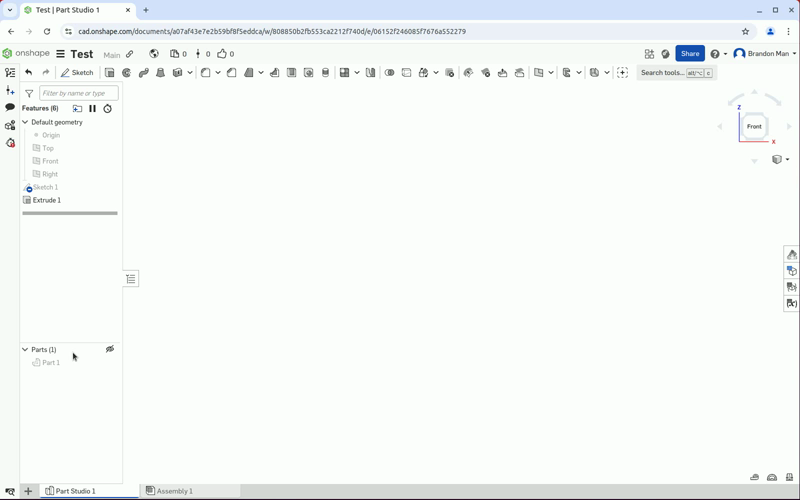
key(down)
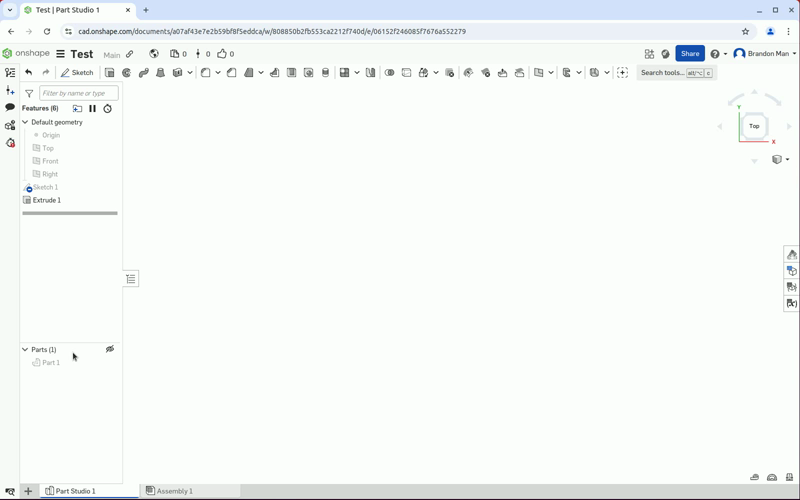
key_up(shift)
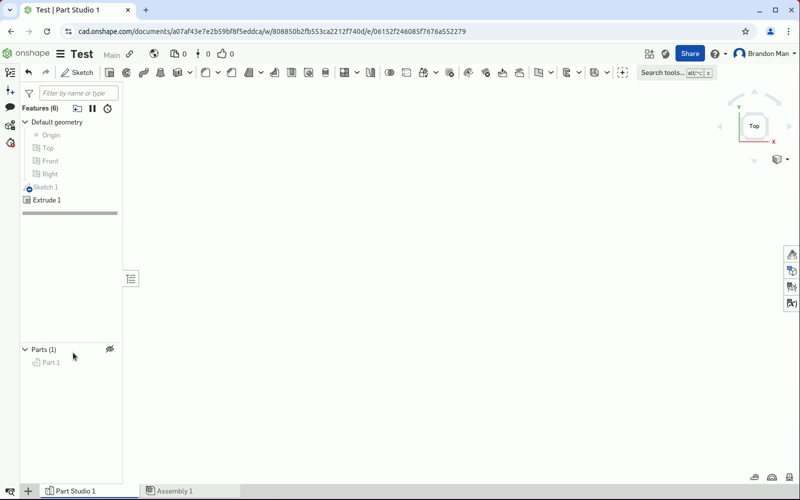
mouse_move(73, 352)
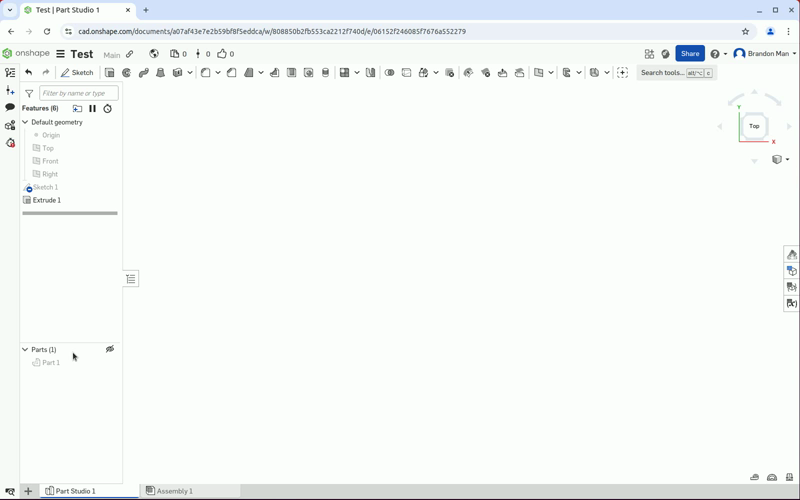
key(shift+y)
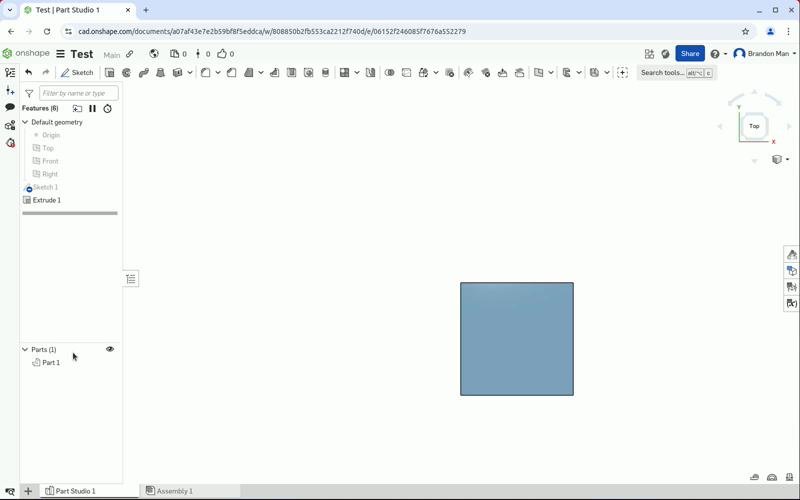
mouse_move(541, 75)
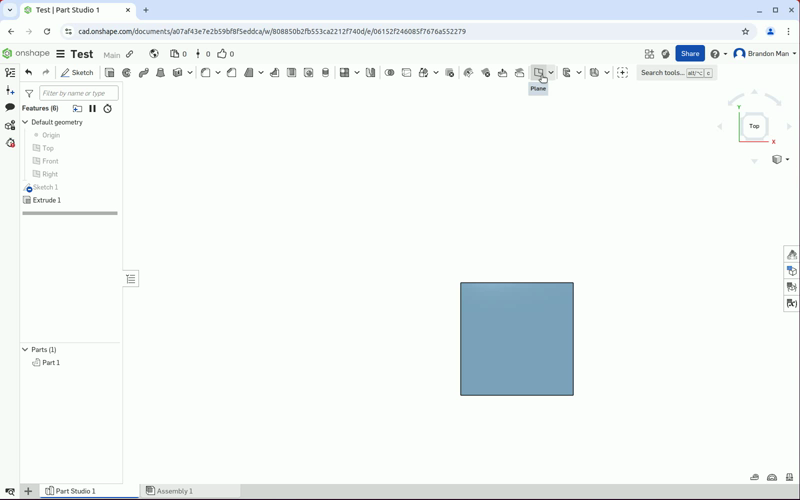
click(541, 75)
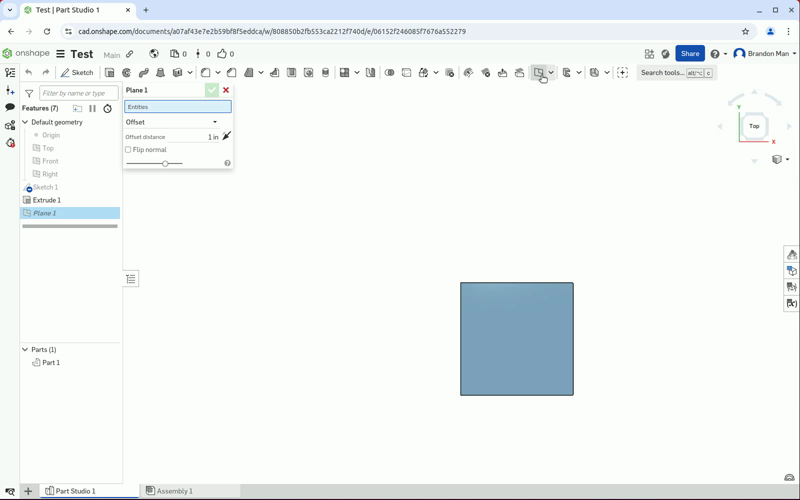
mouse_move(73, 150)
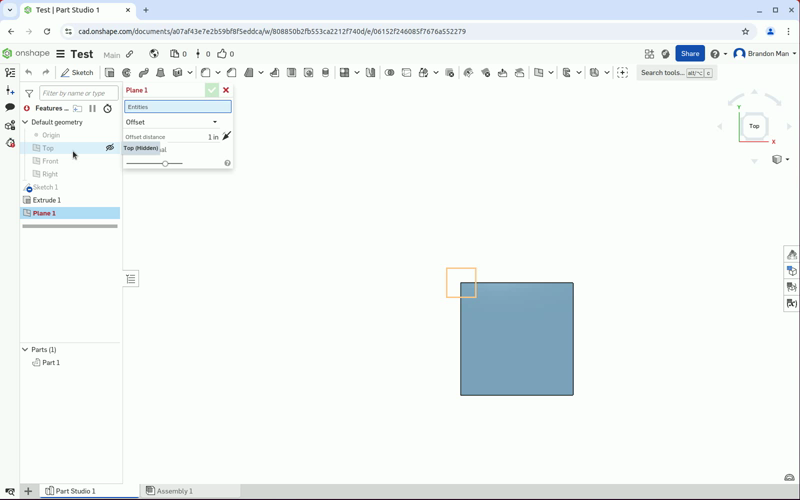
click(73, 150)
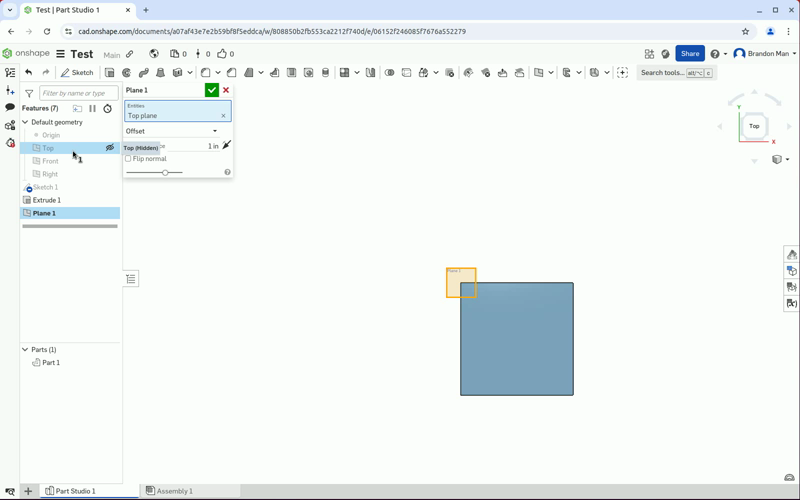
key(tab, 2)
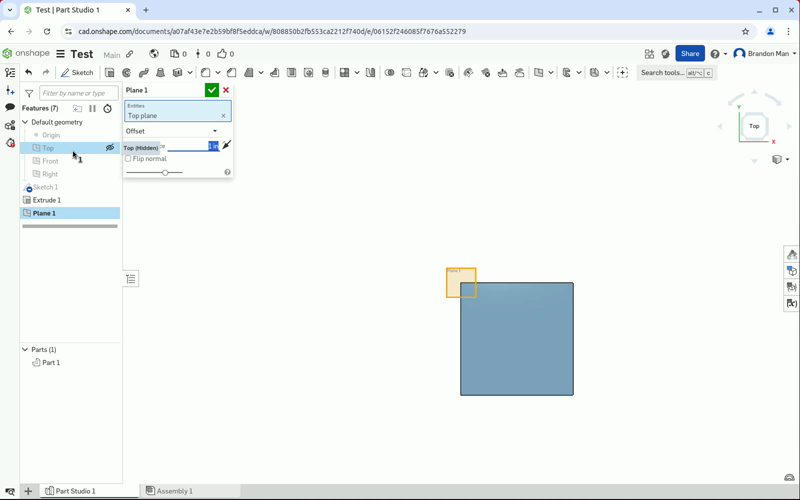
text(23.108)
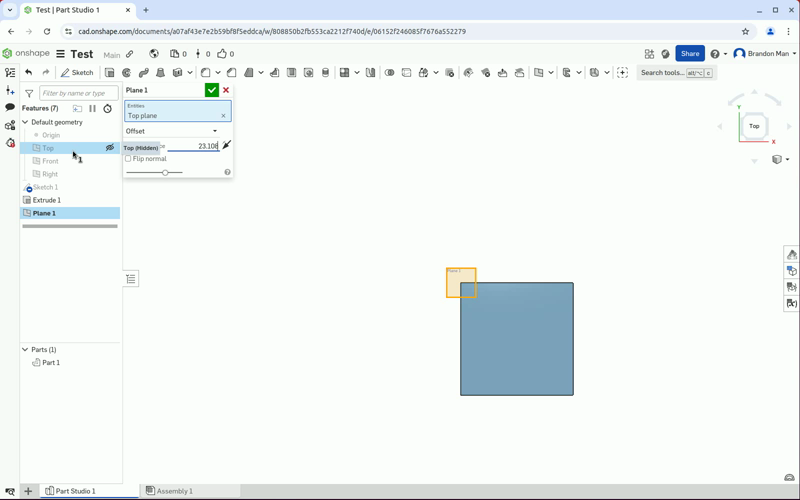
key(enter, 2)
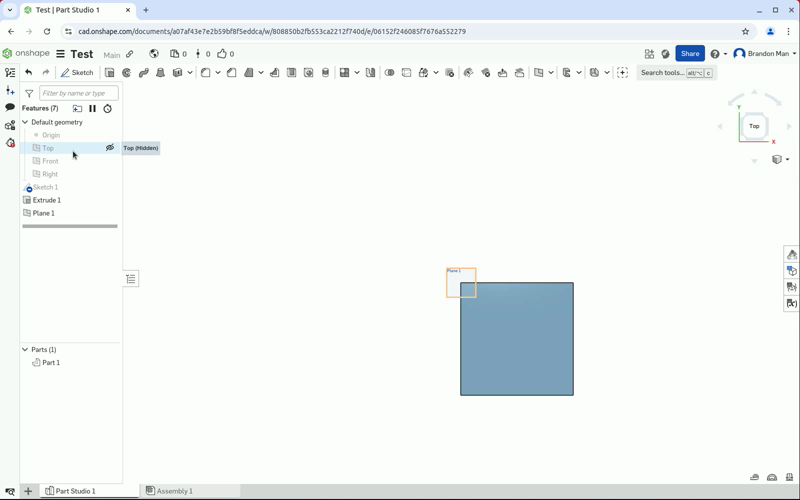
key(shift+s)
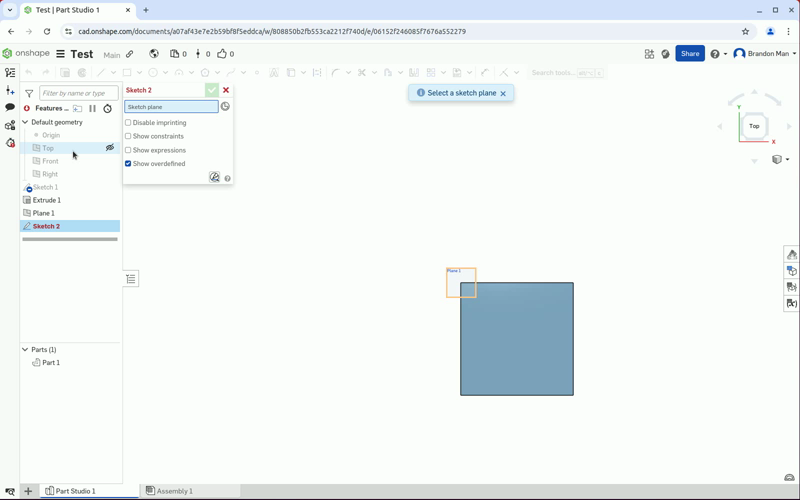
mouse_move(73, 215)
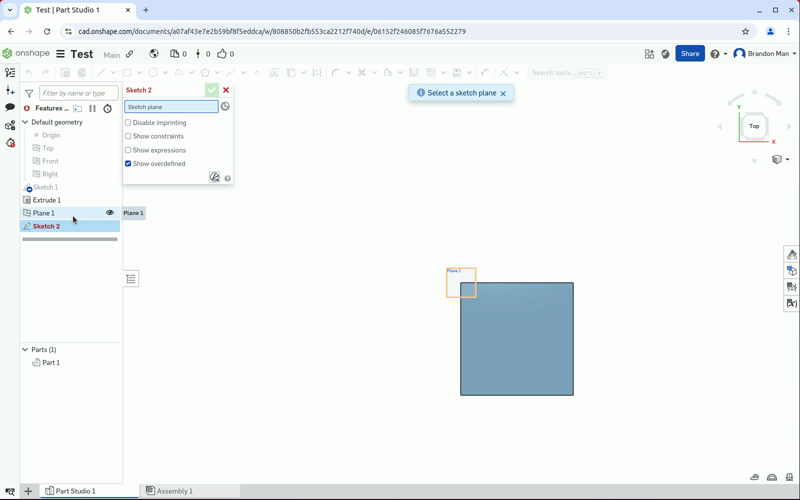
click(73, 215)
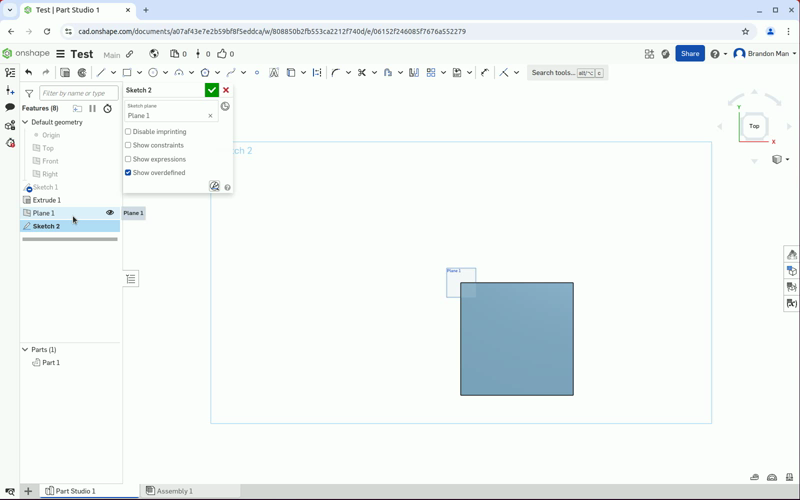
mouse_move(73, 352)
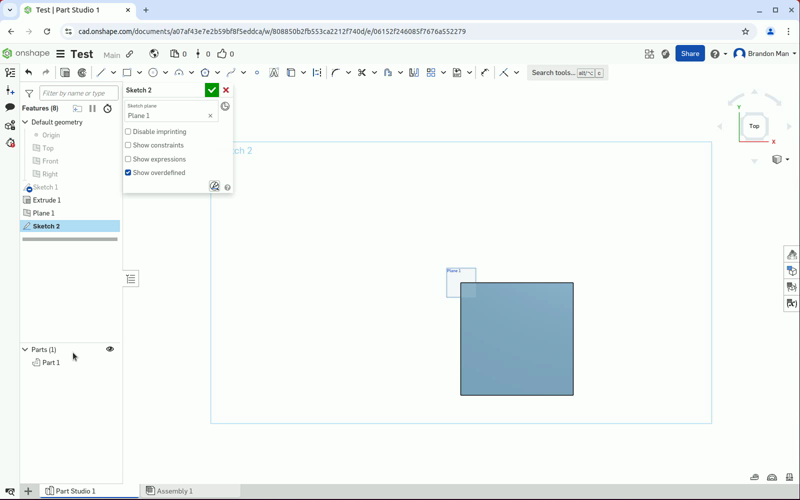
key(y)
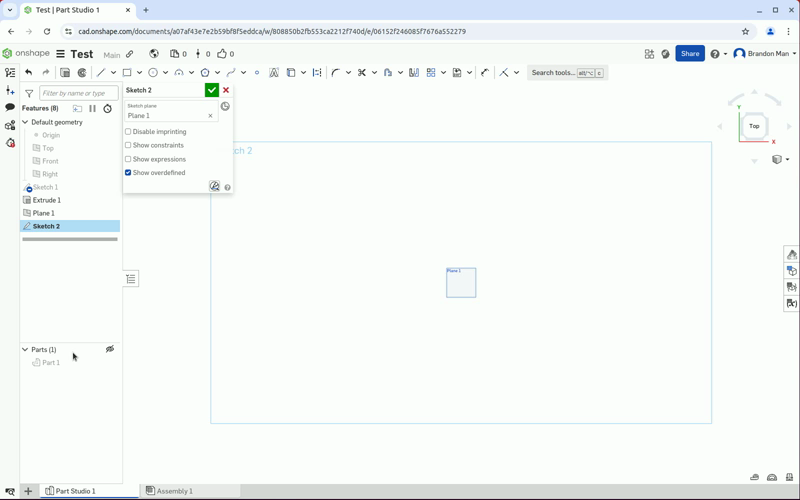
key(l)
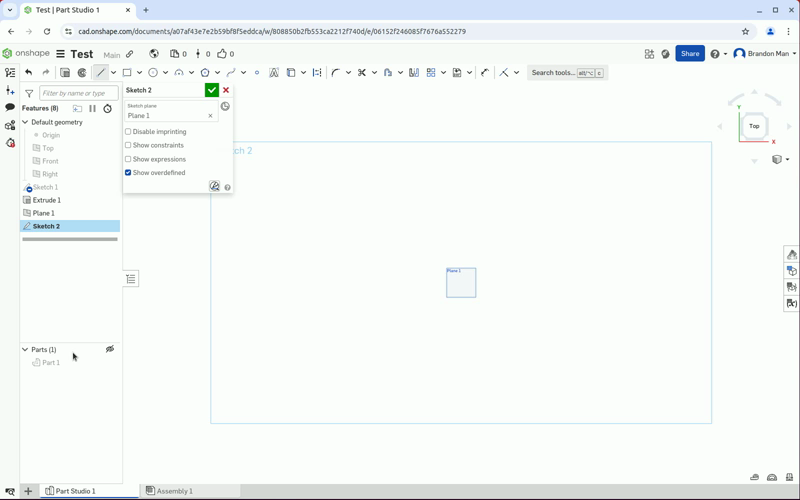
key_down(shift)
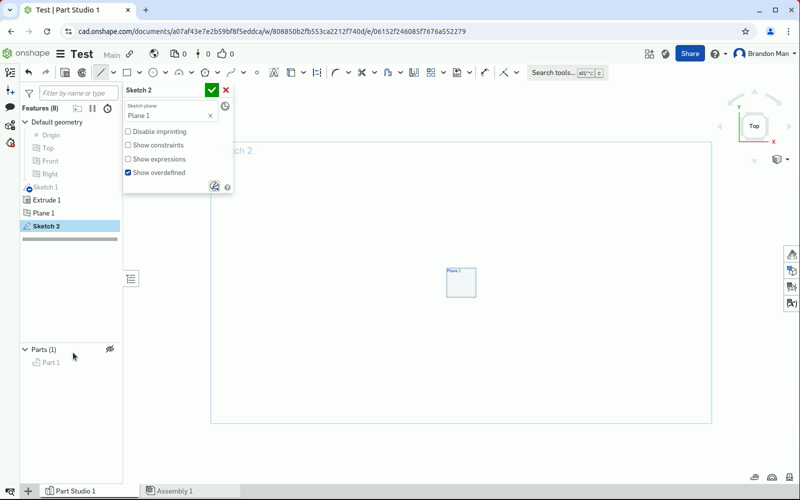
mouse_move(464, 390)
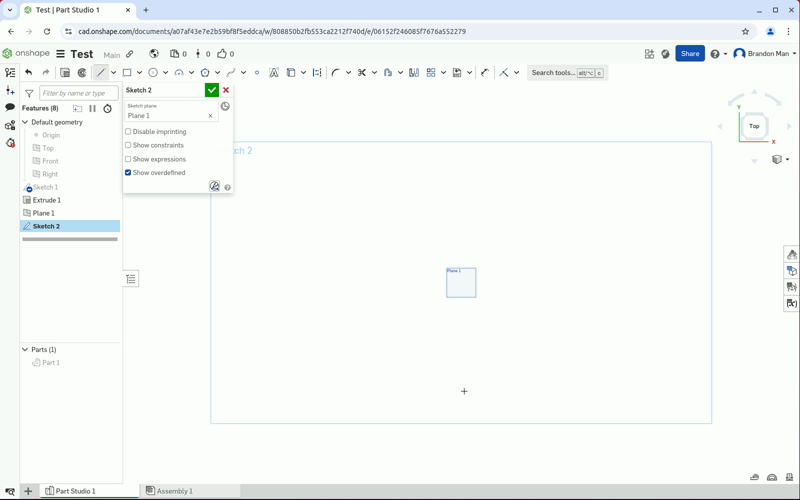
click(464, 390)
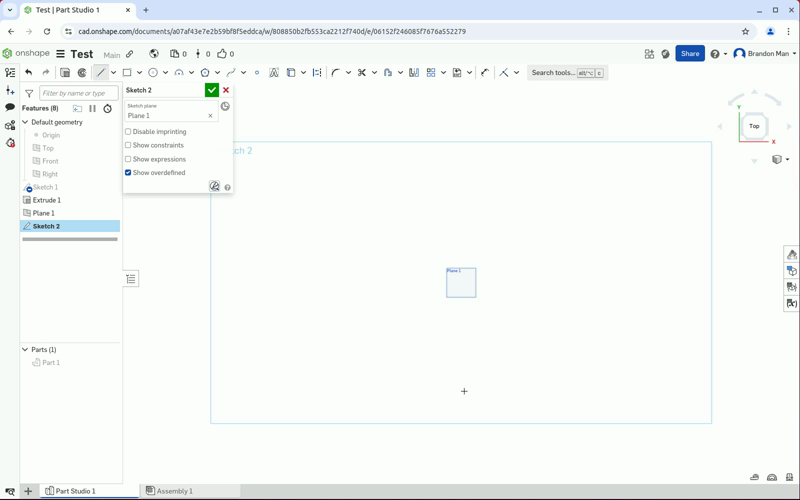
key_up(shift)
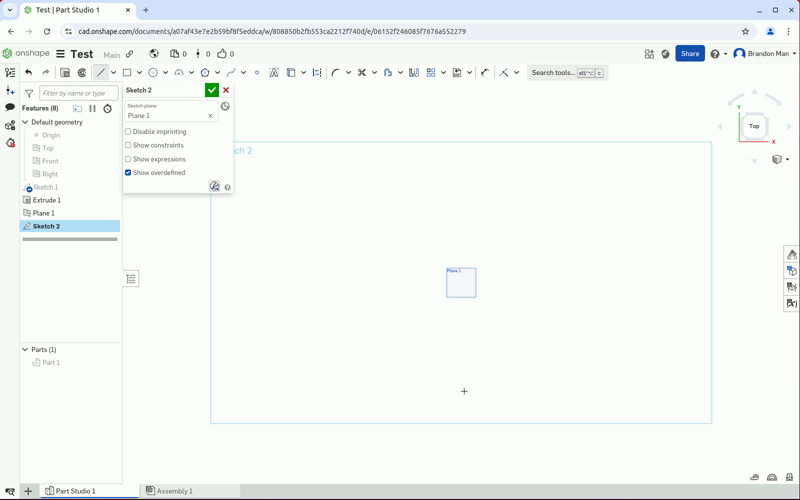
key_down(shift)
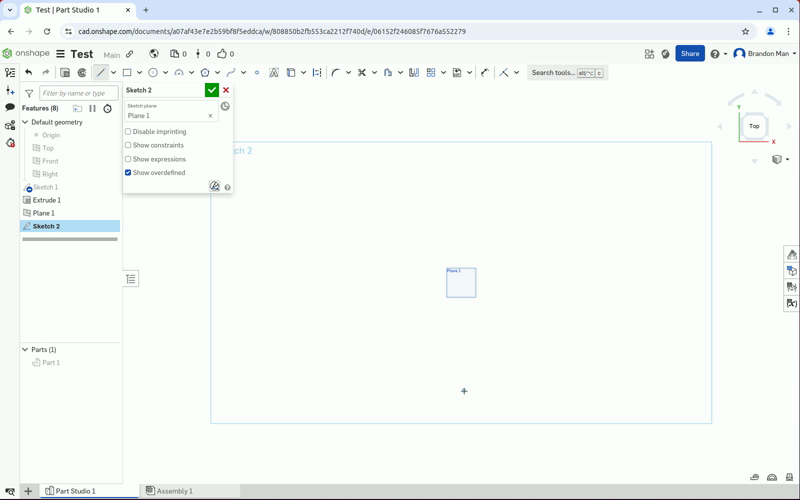
mouse_move(569, 390)
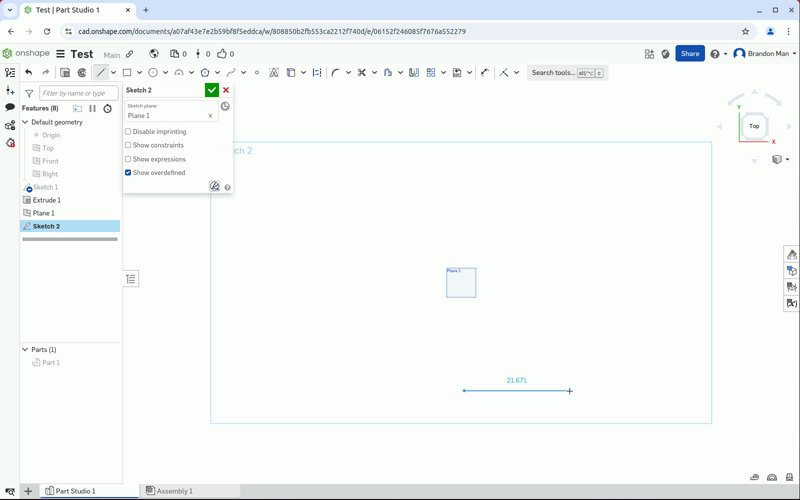
click(569, 390)
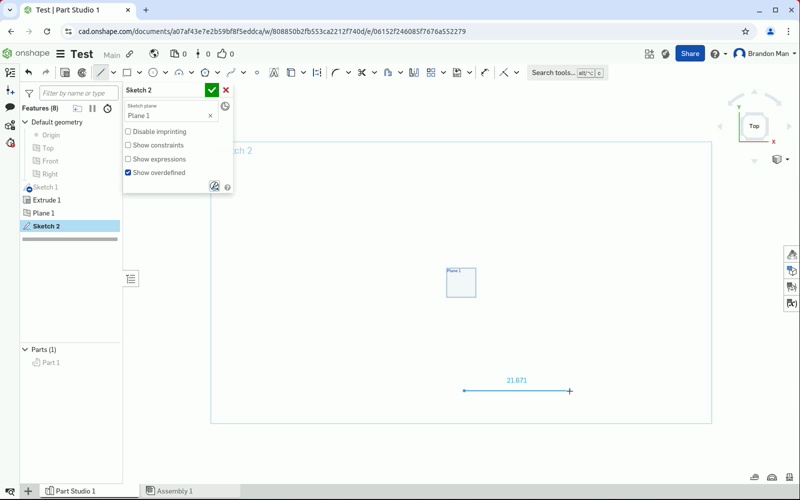
key_up(shift)
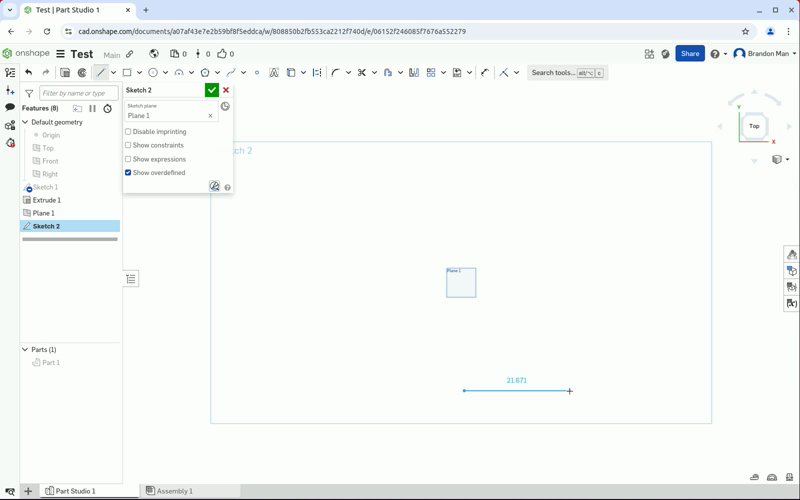
key_down(shift)
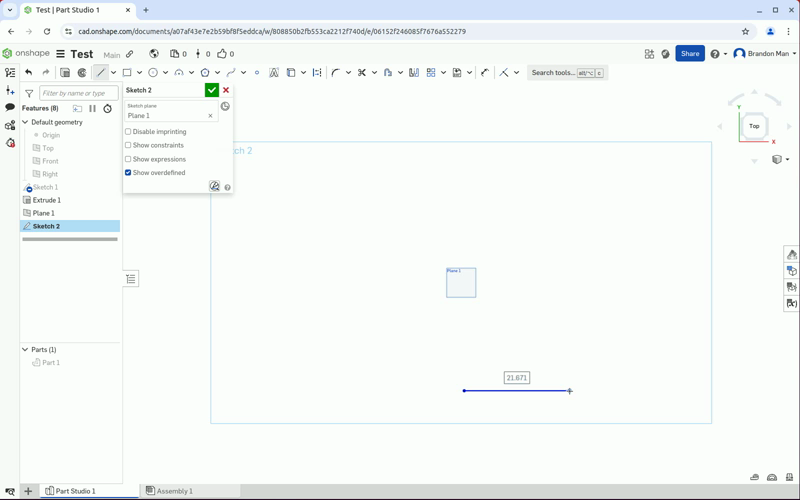
mouse_move(569, 286)
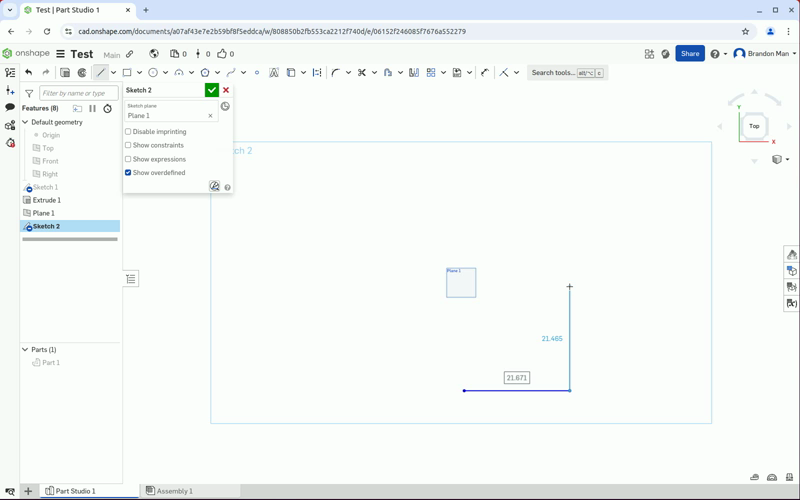
click(569, 286)
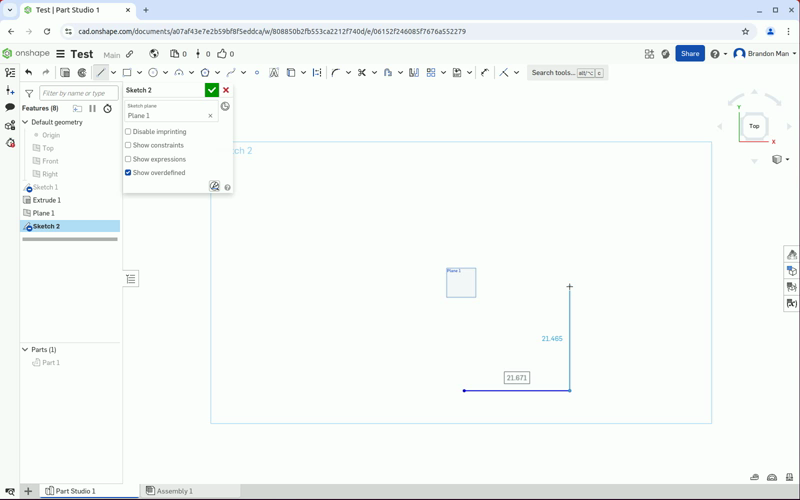
key_up(shift)
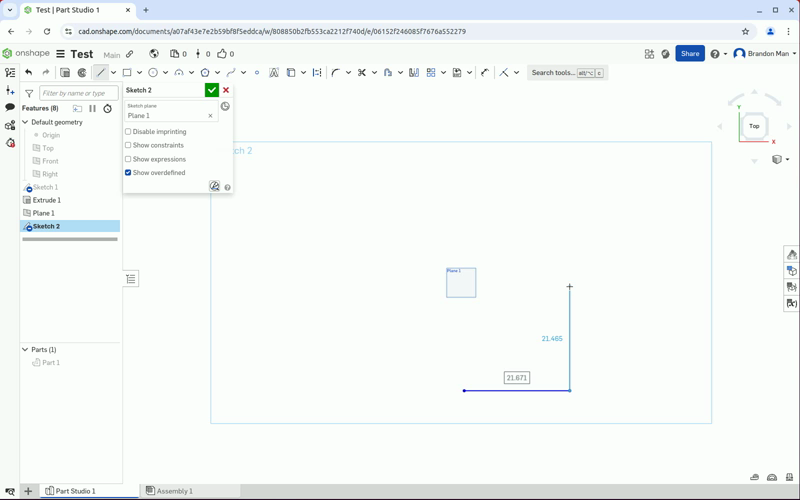
key_down(shift)
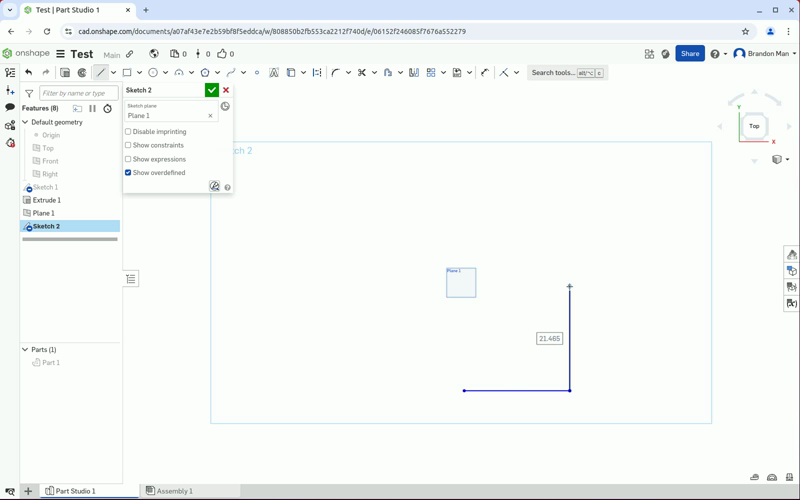
mouse_move(464, 286)
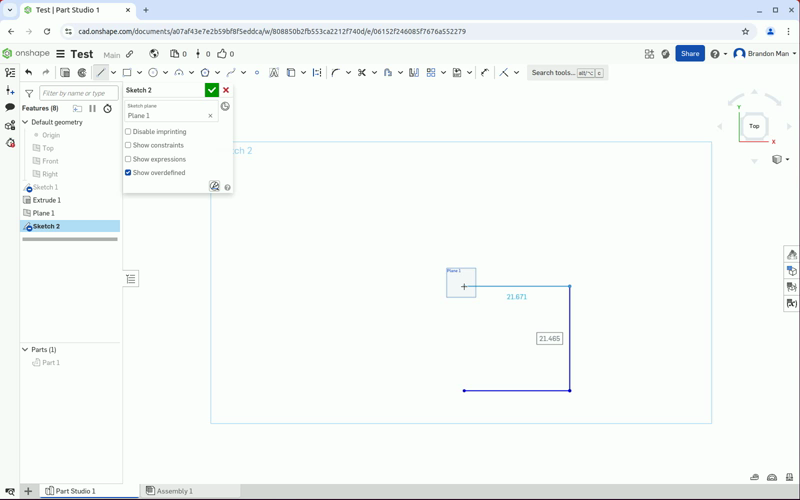
click(464, 286)
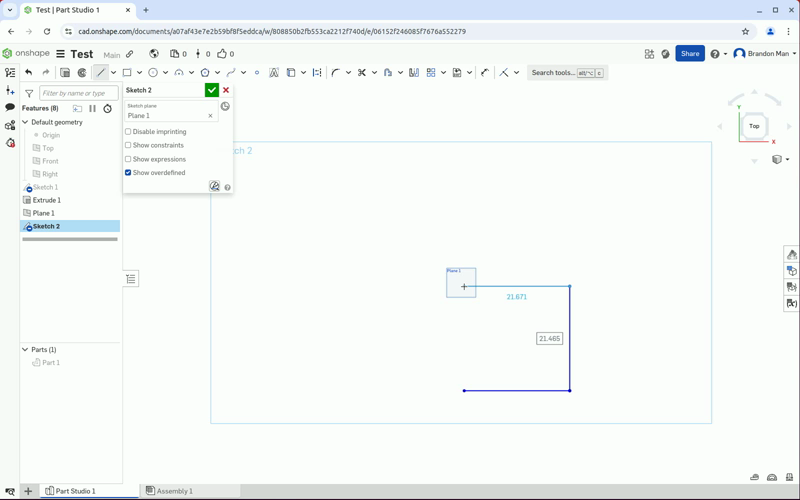
key_up(shift)
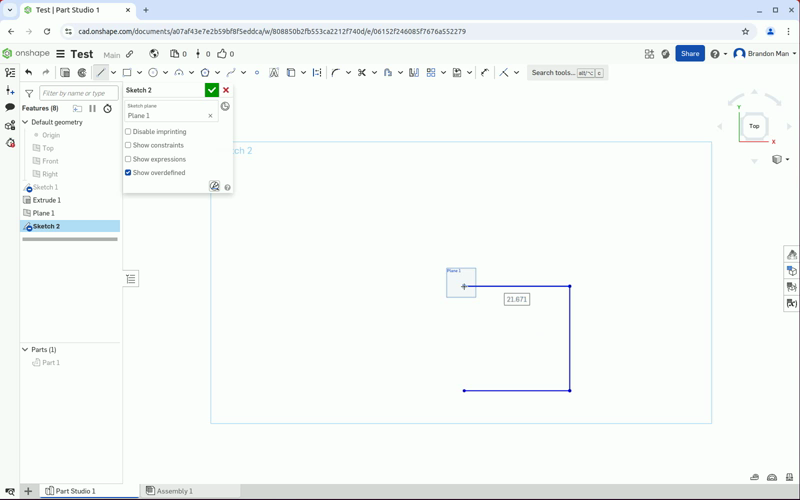
key_down(shift)
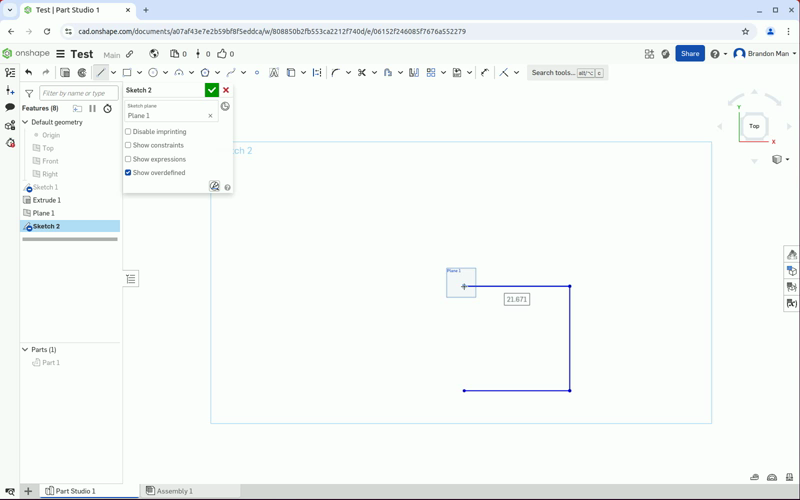
mouse_move(464, 390)
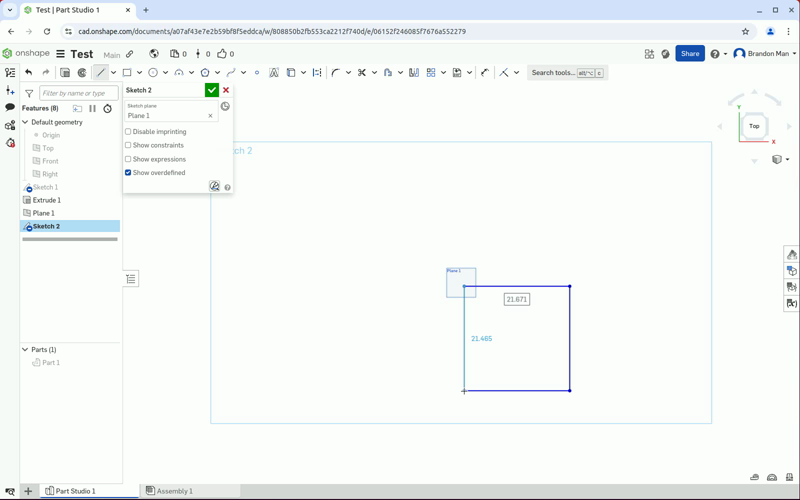
key_up(shift)
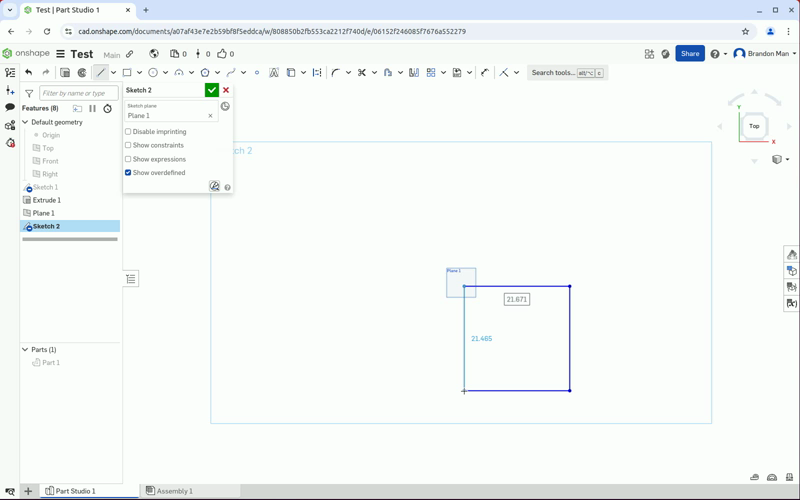
click(464, 390)
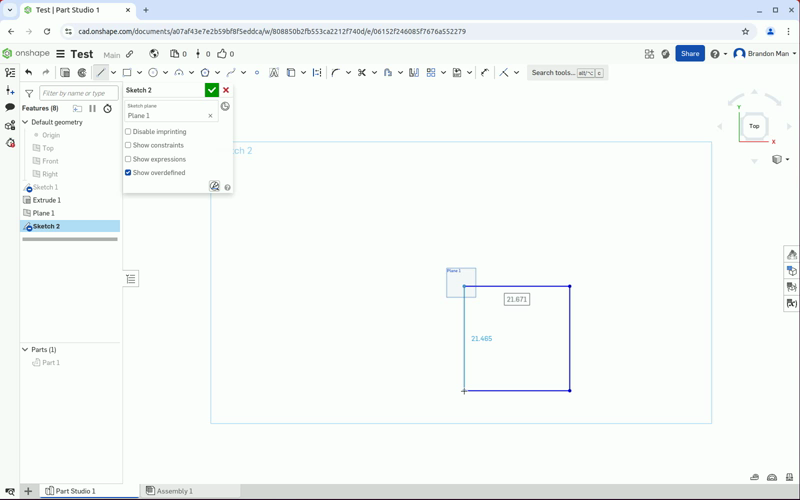
key(esc)
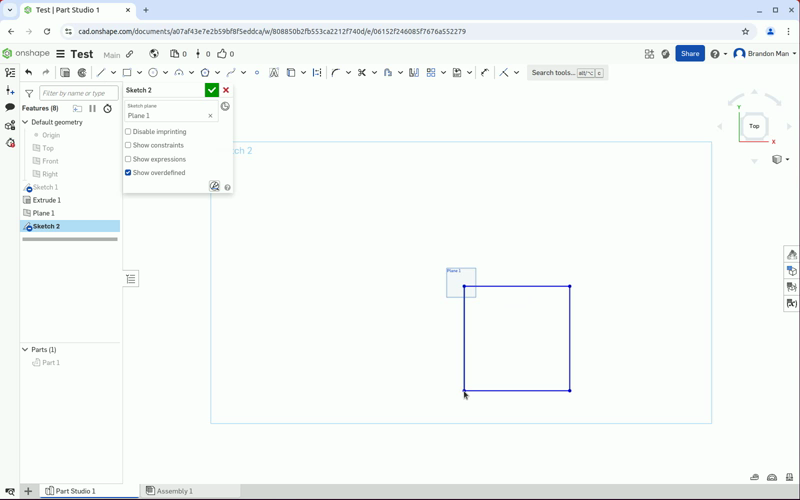
mouse_move(476, 345)
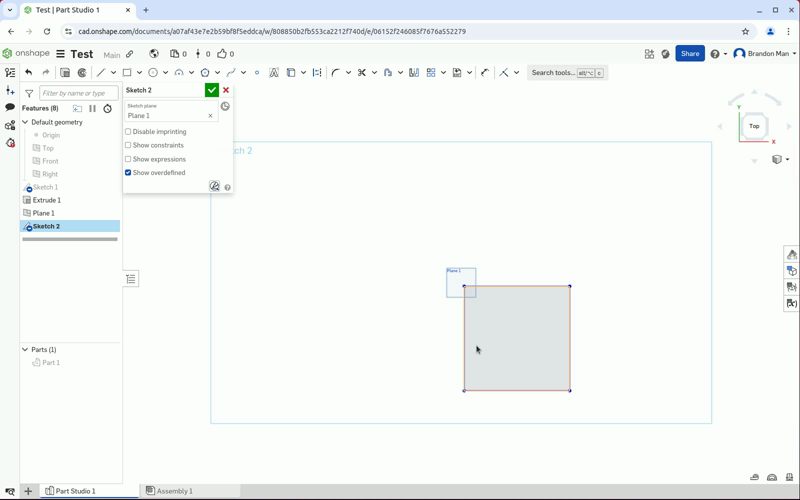
click(476, 345)
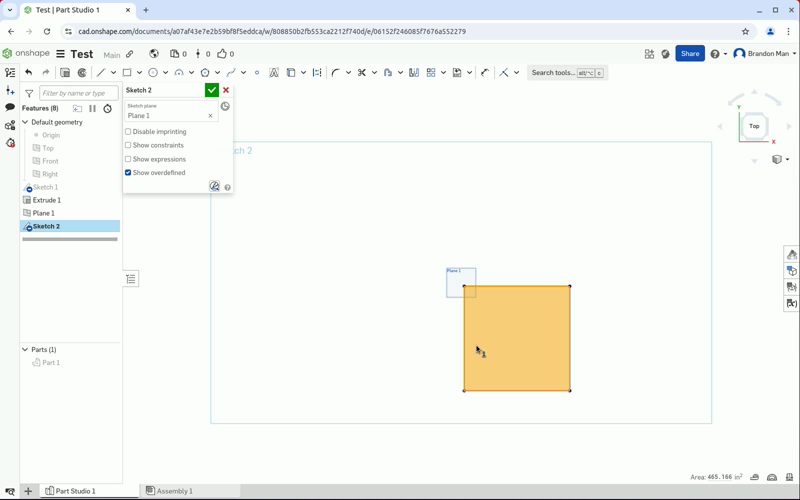
mouse_move(73, 352)
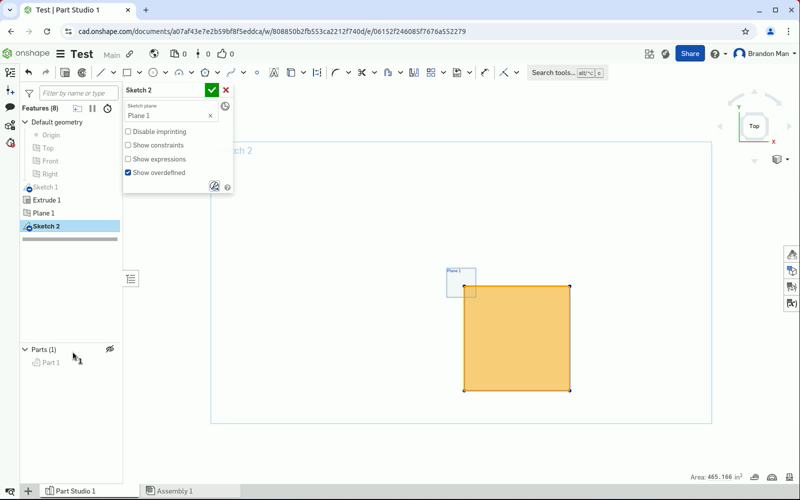
key(shift+y)
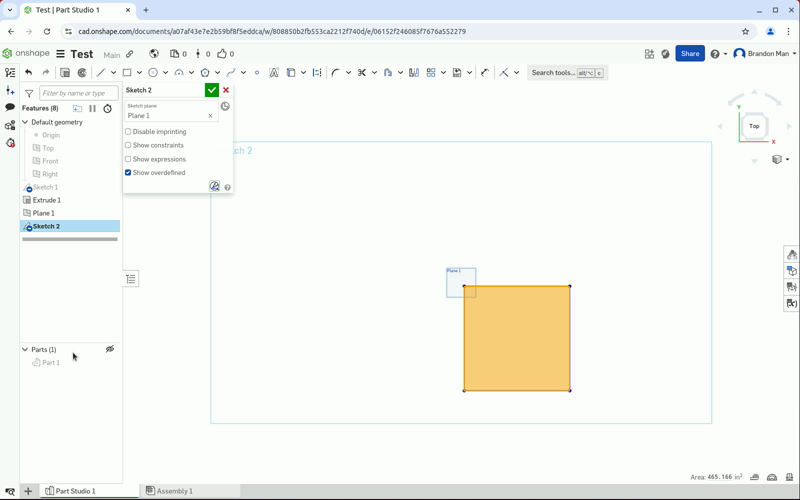
key(shift+e)
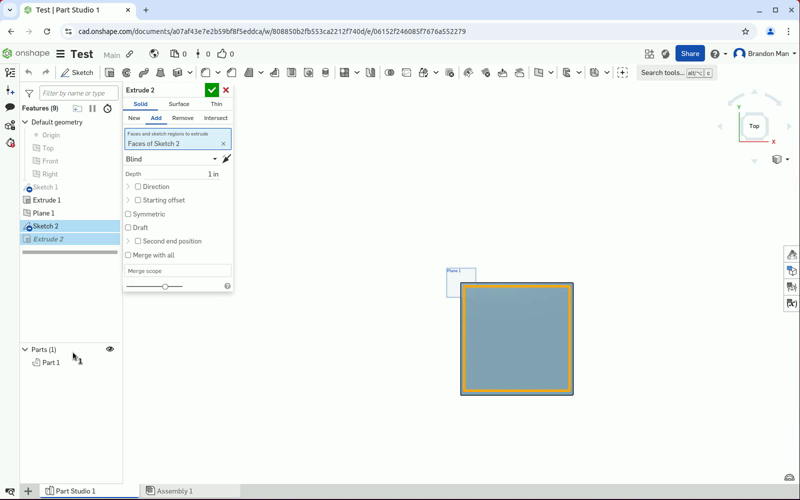
mouse_move(143, 106)
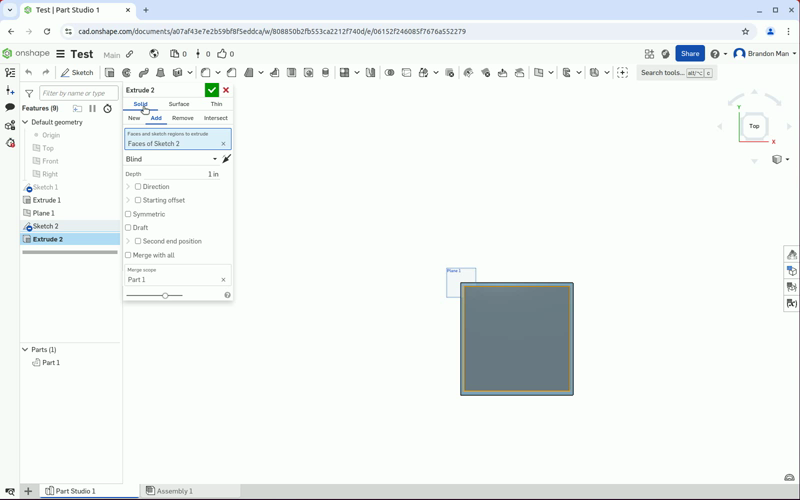
click(143, 106)
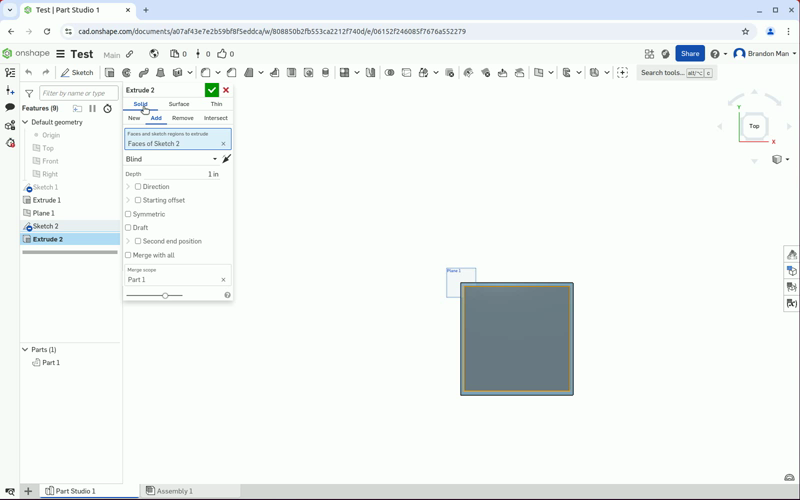
mouse_move(186, 120)
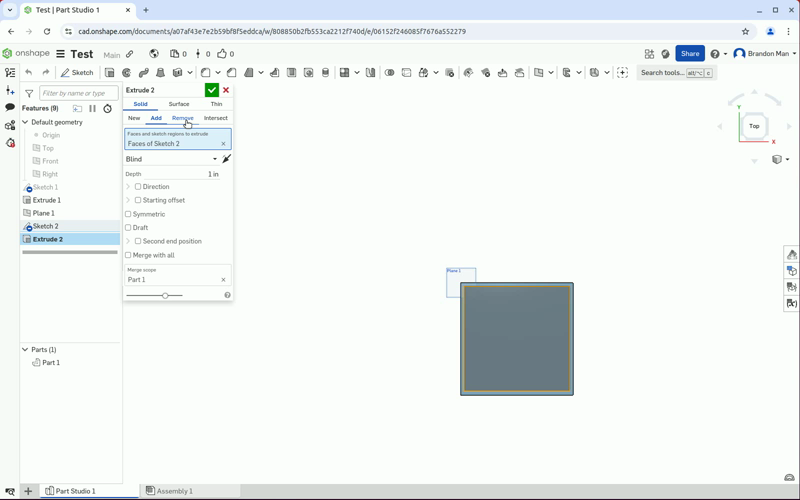
click(186, 120)
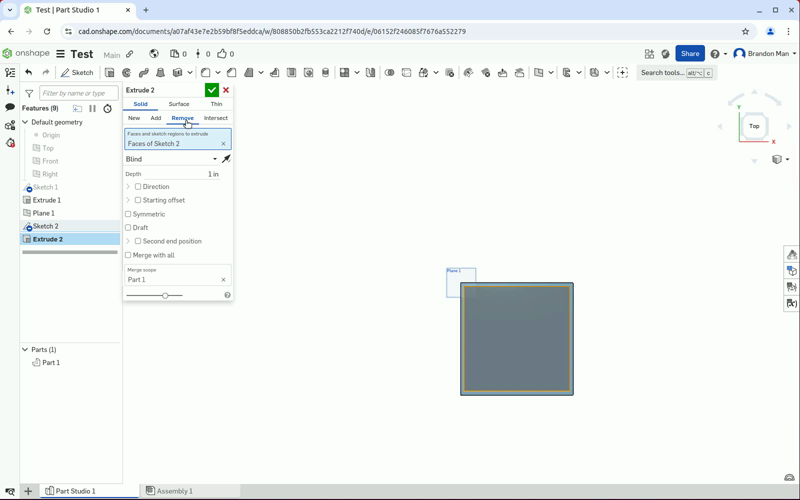
key(tab, 4)
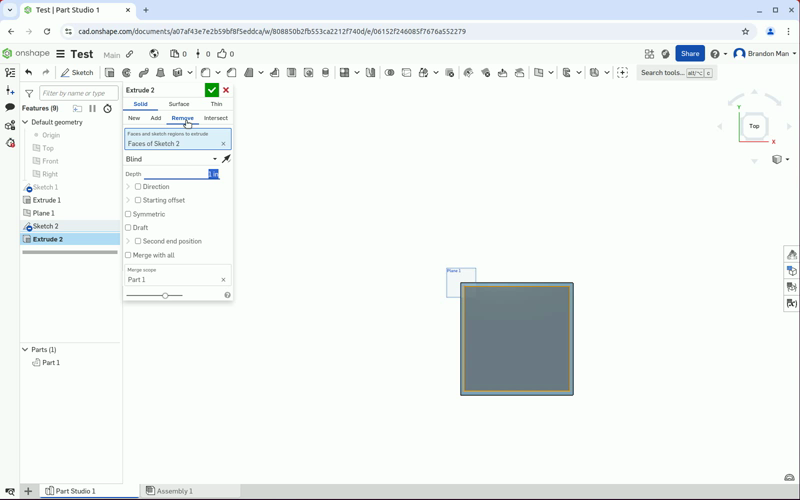
text(21.664)
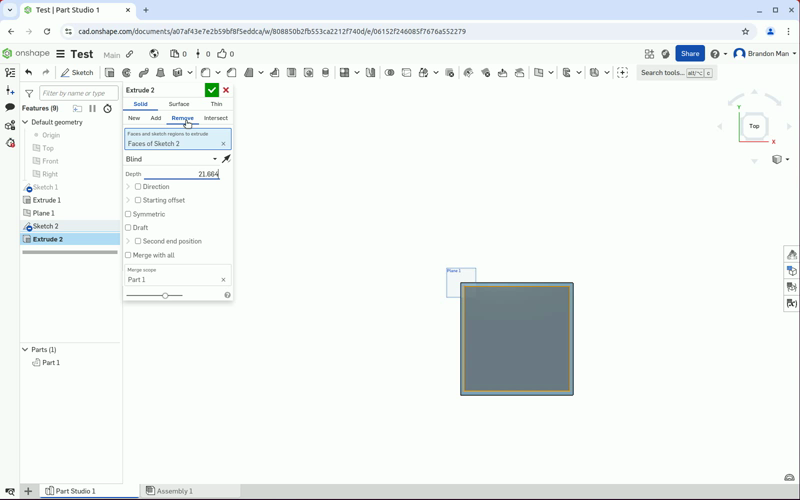
key(tab, 6)
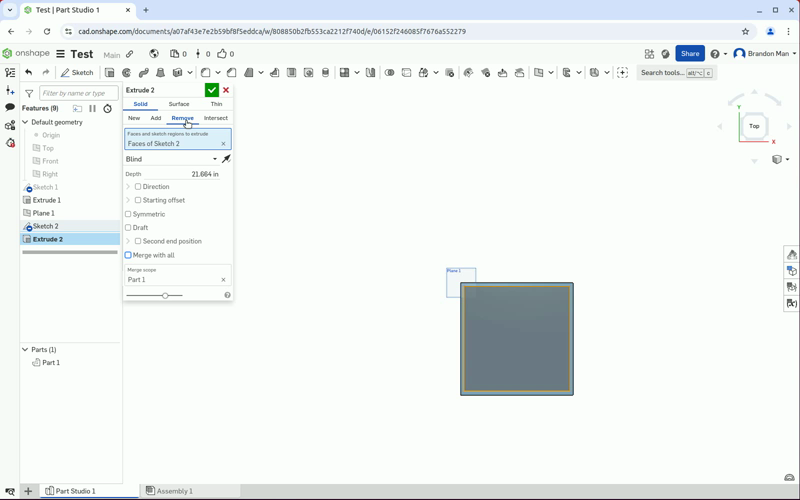
key(space)
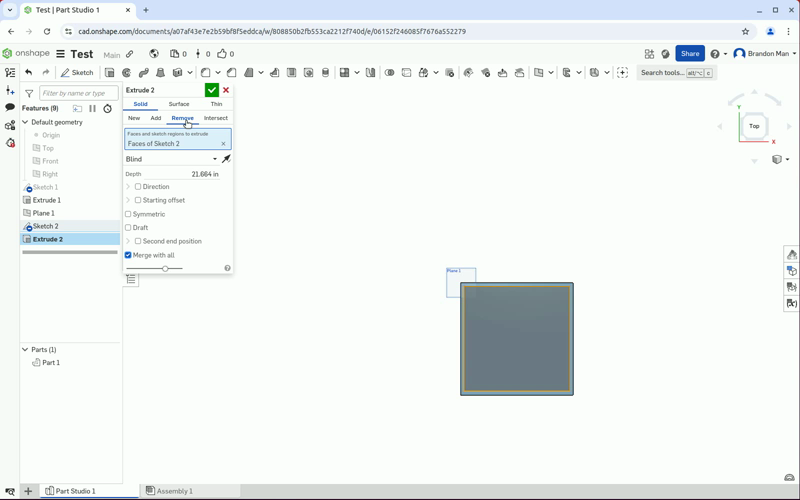
key(enter)
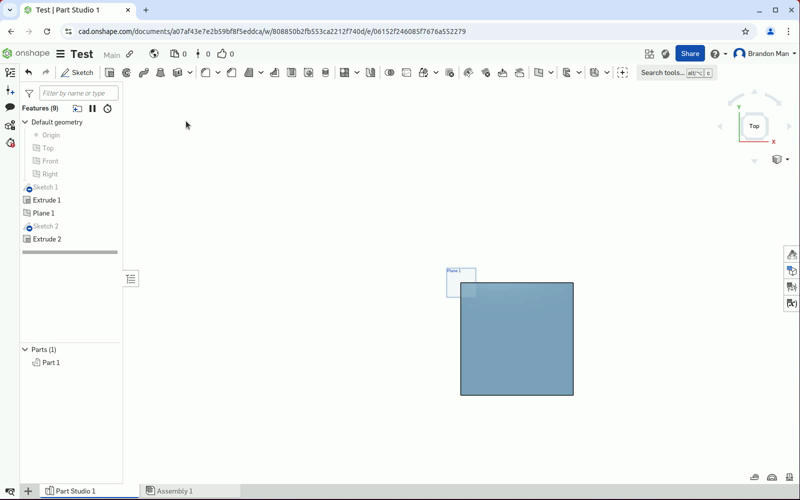
key(shift+h)
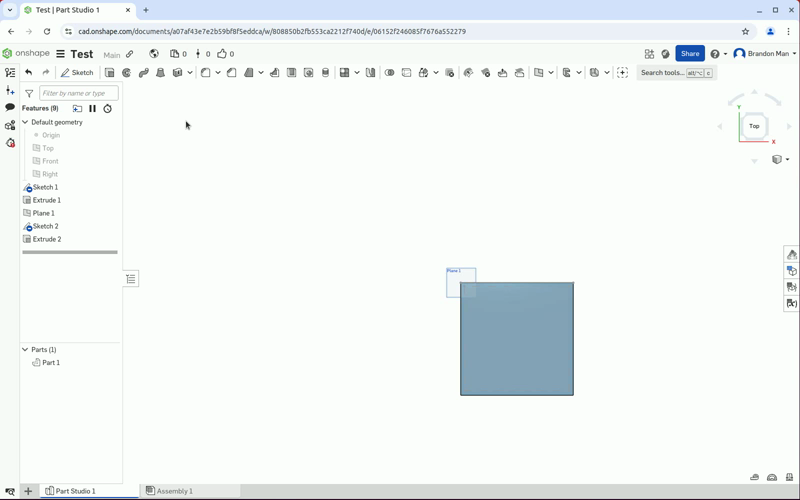
key(shift+h)
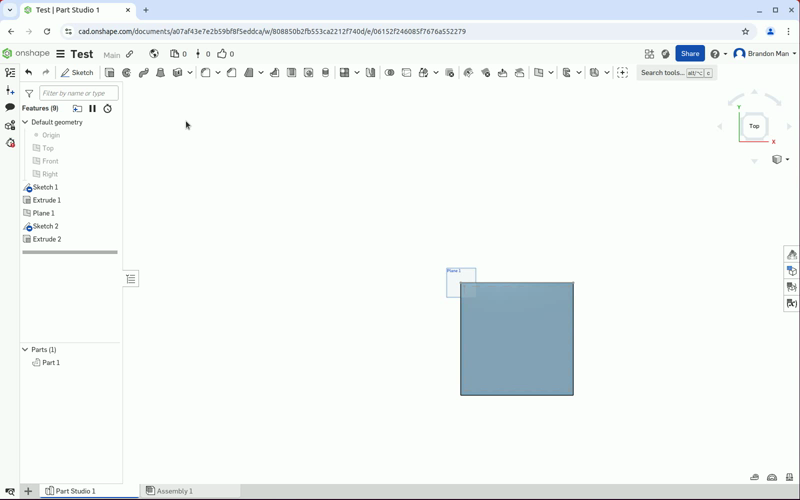
key(shift+7)
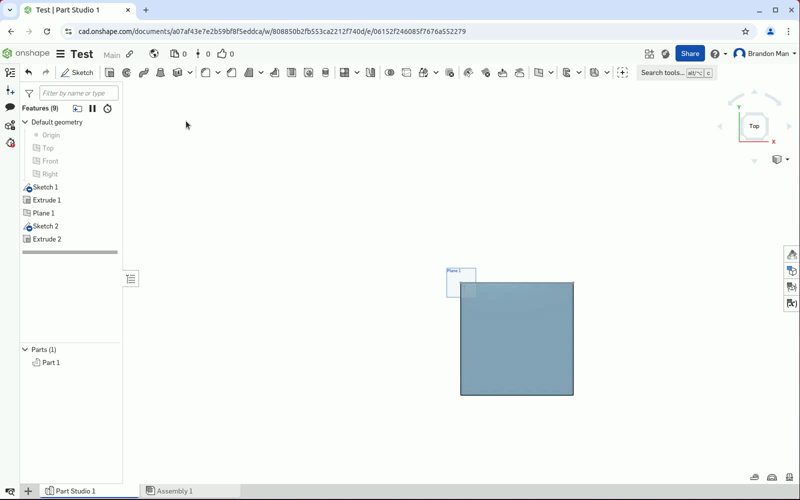
key(up, 3)
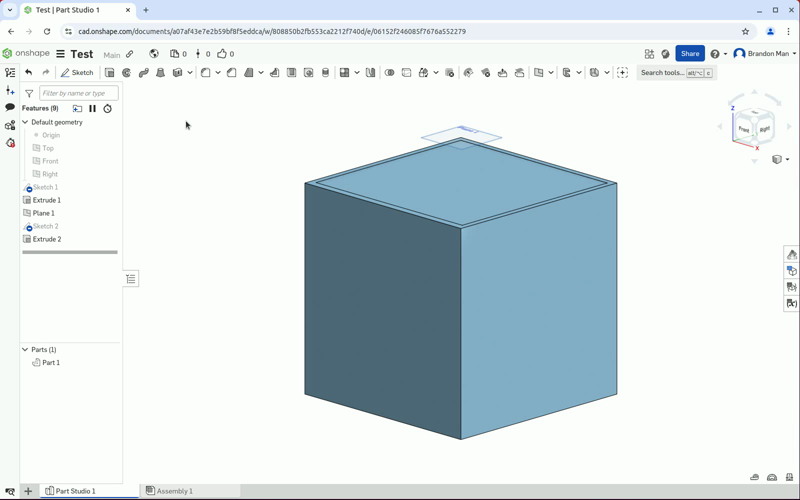
key(left, 3)
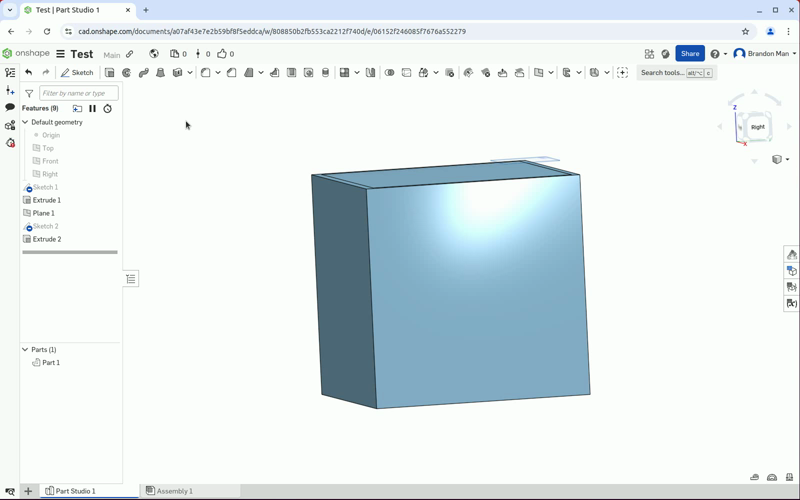
key(right, 3)
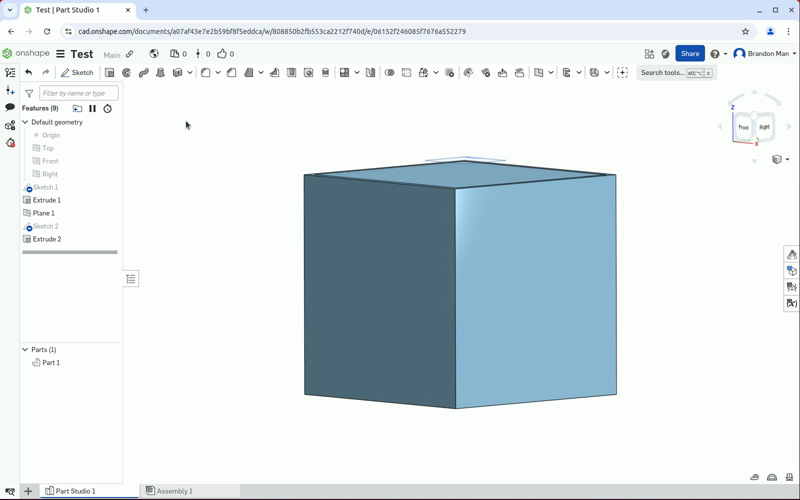
key(down, 3)
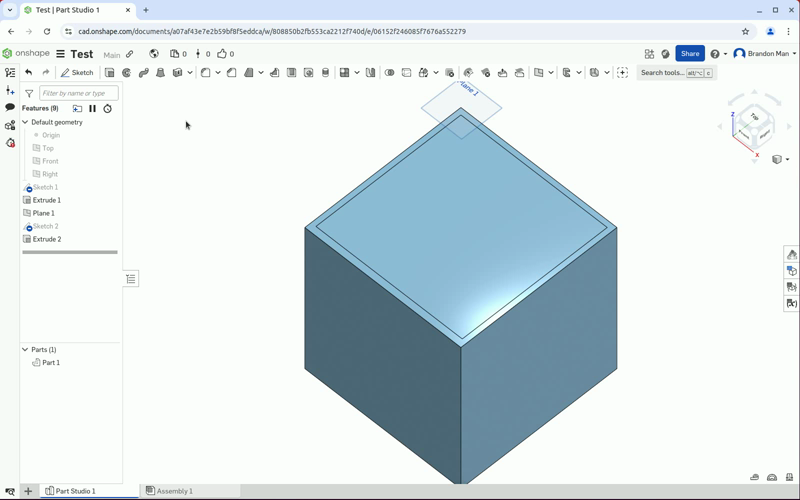
mouse_move(73, 189)
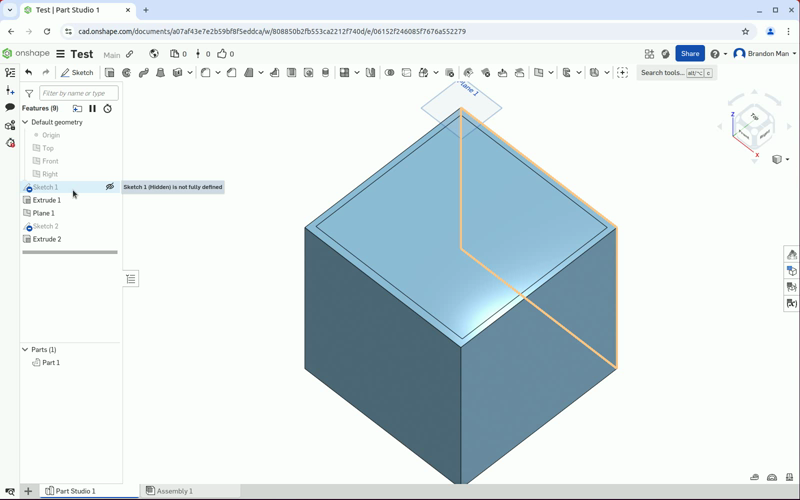
click(73, 189)